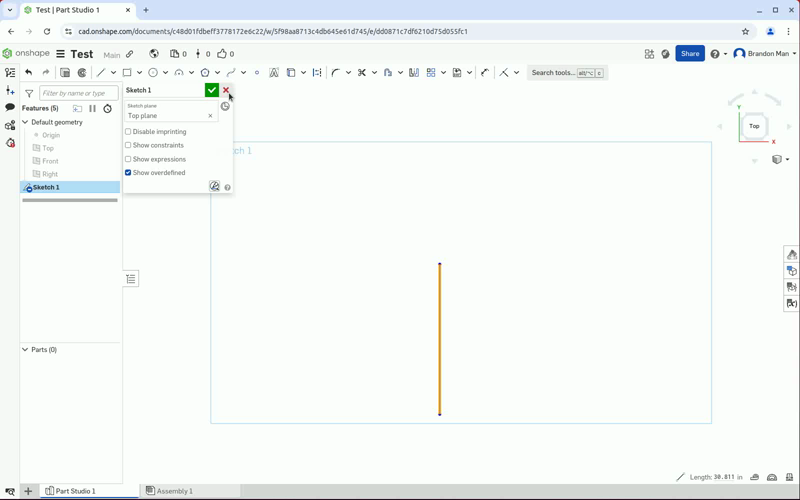
key(shift+h)
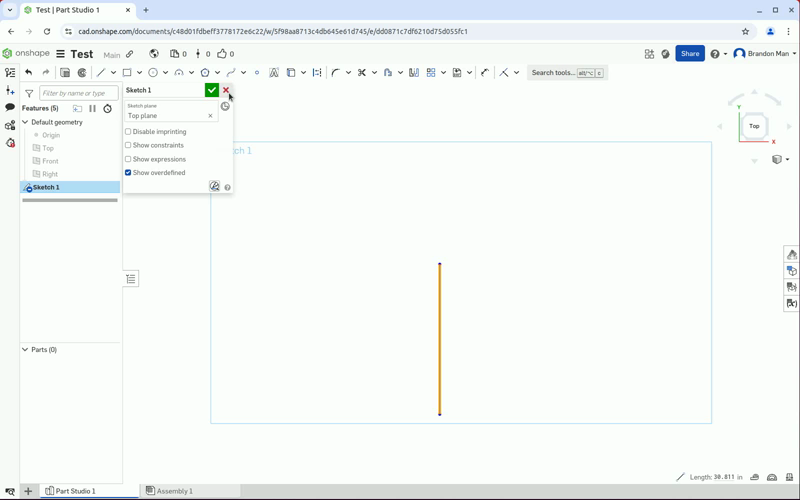
key(shift+s)
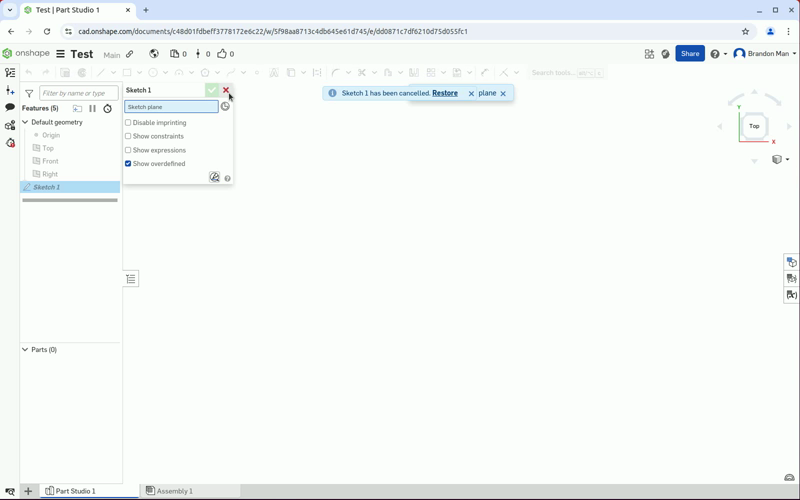
mouse_move(73, 150)
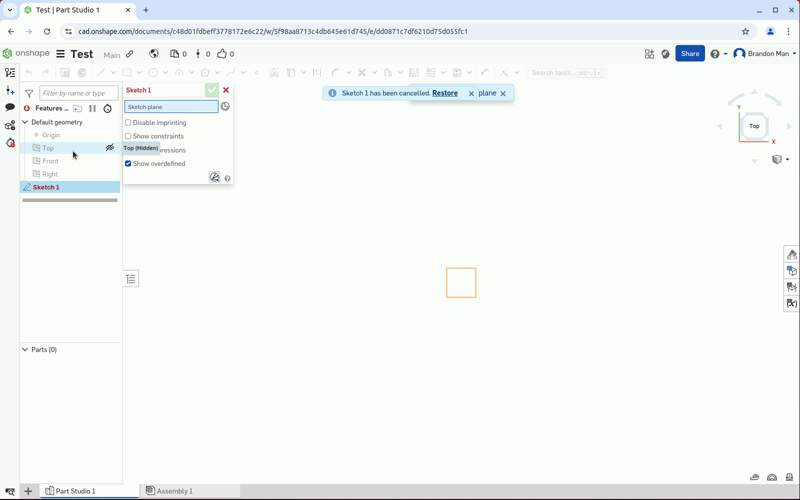
click(73, 150)
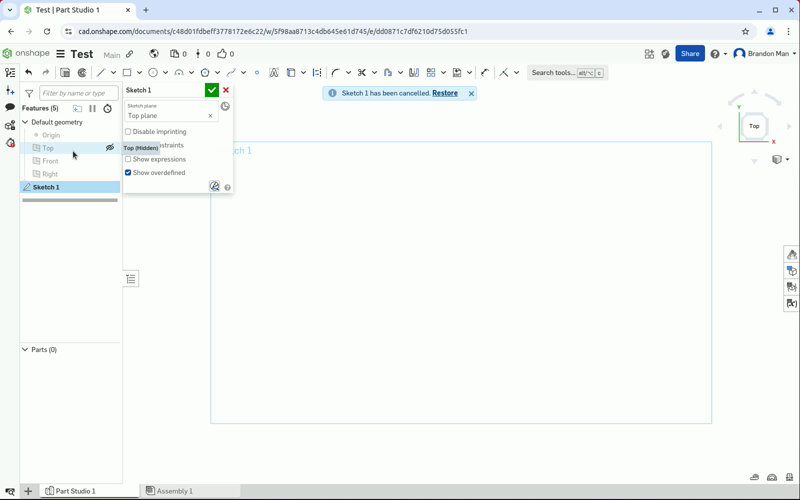
mouse_move(73, 352)
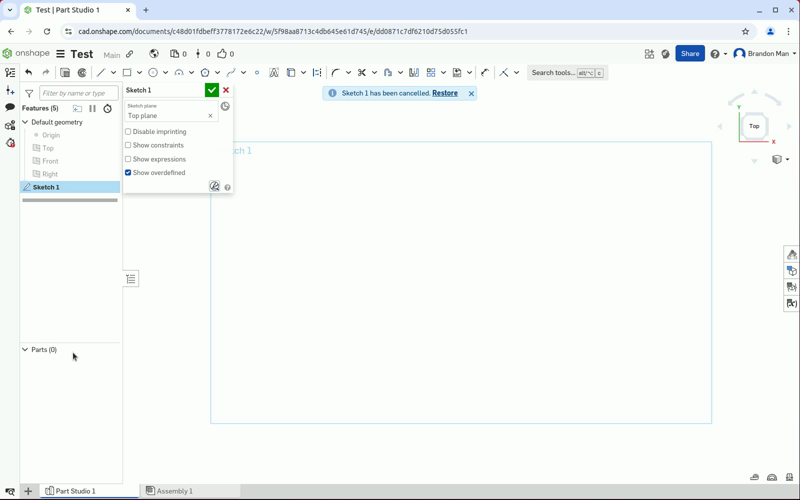
key(y)
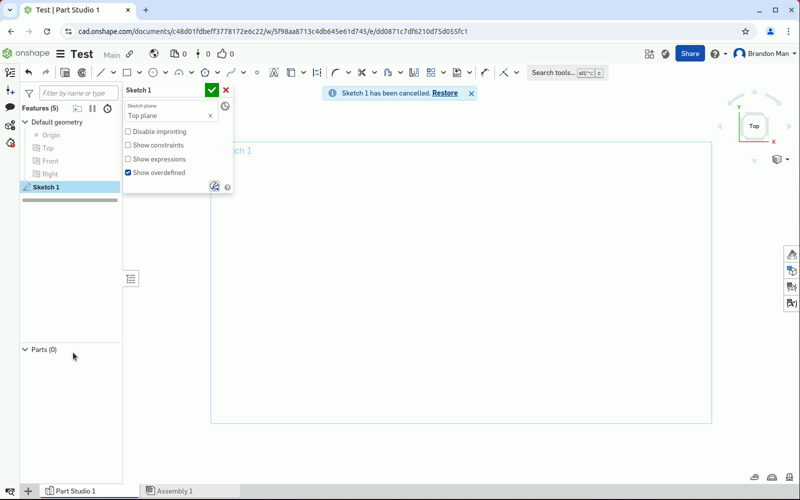
key(l)
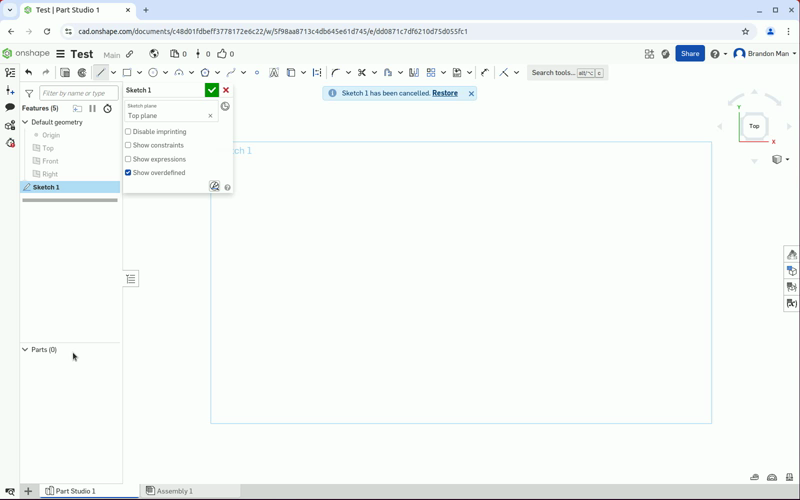
key_down(shift)
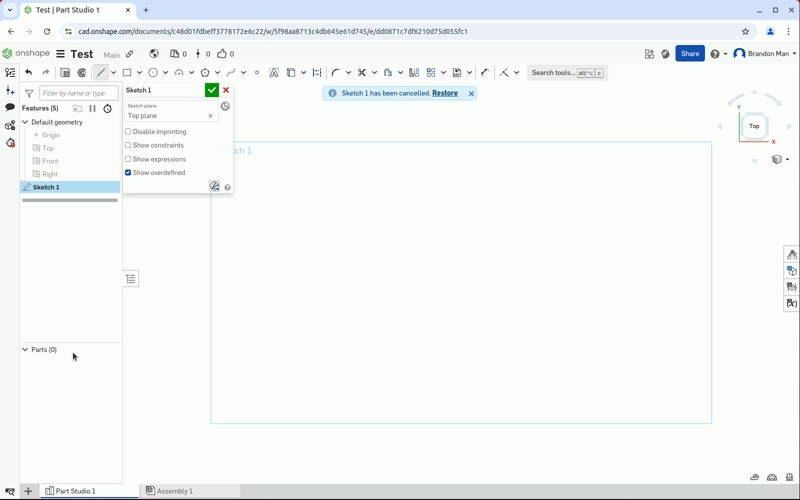
mouse_move(410, 381)
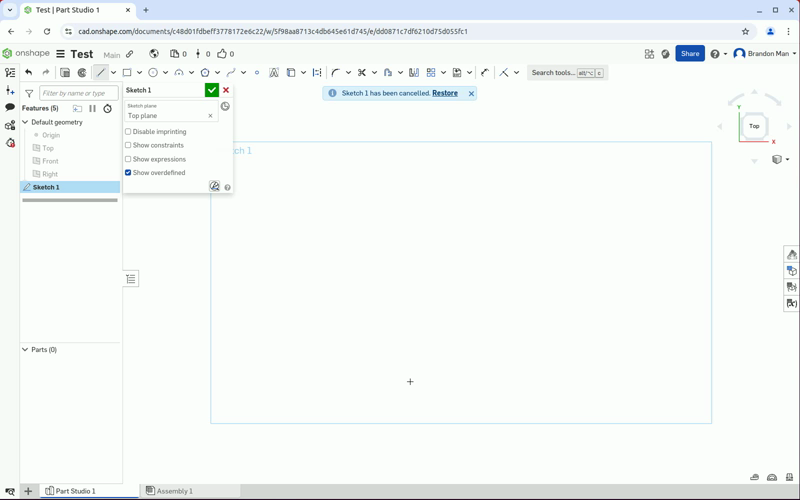
click(410, 381)
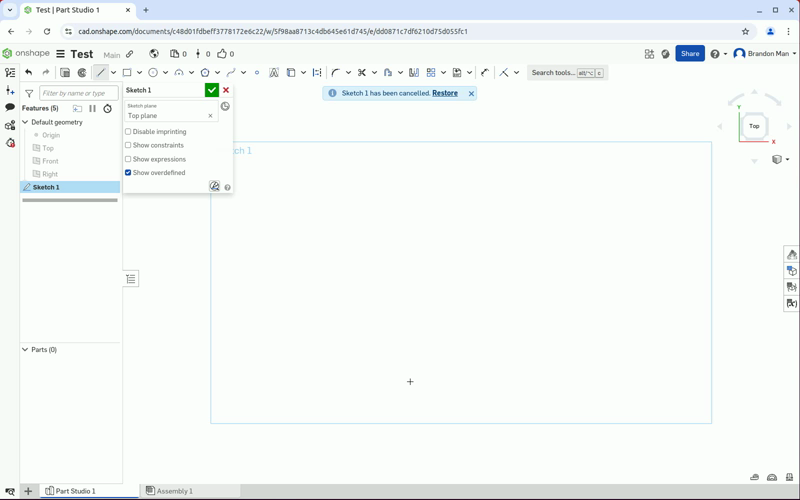
key_up(shift)
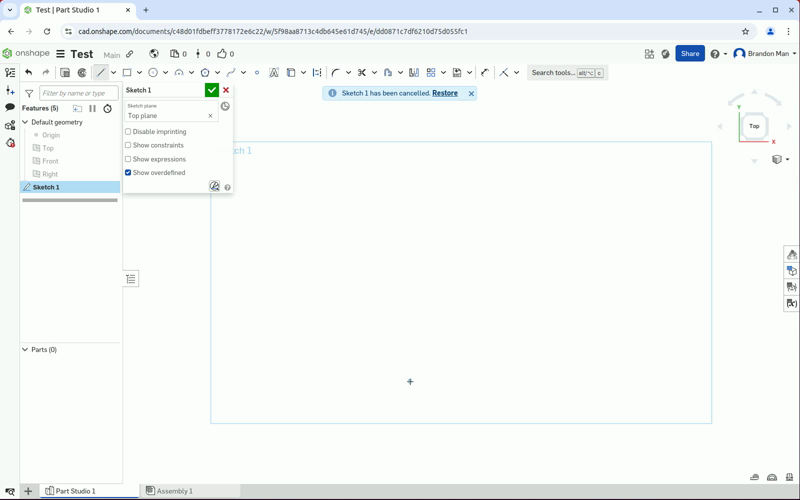
key_down(shift)
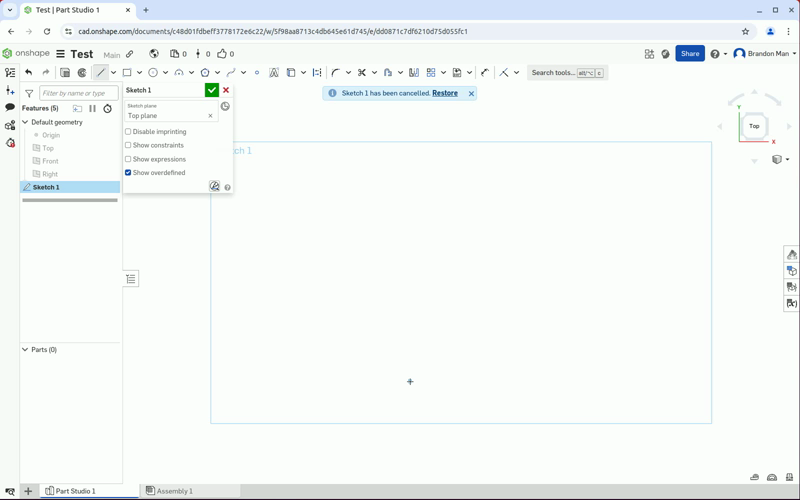
mouse_move(440, 381)
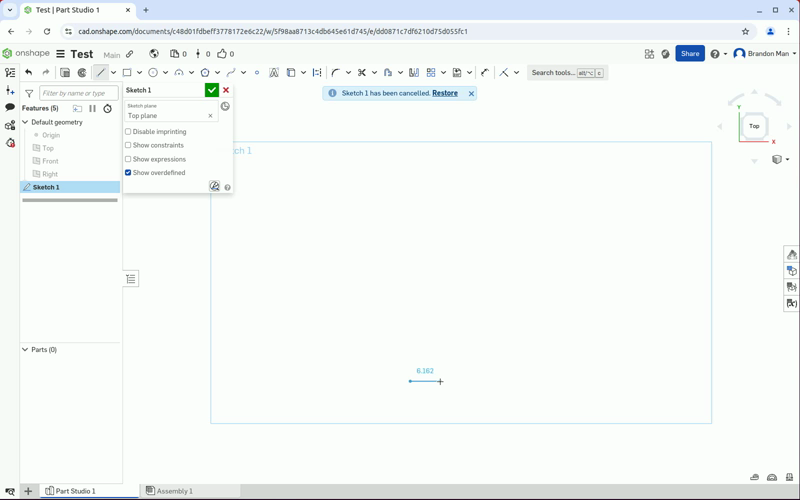
mouse_move(459, 381)
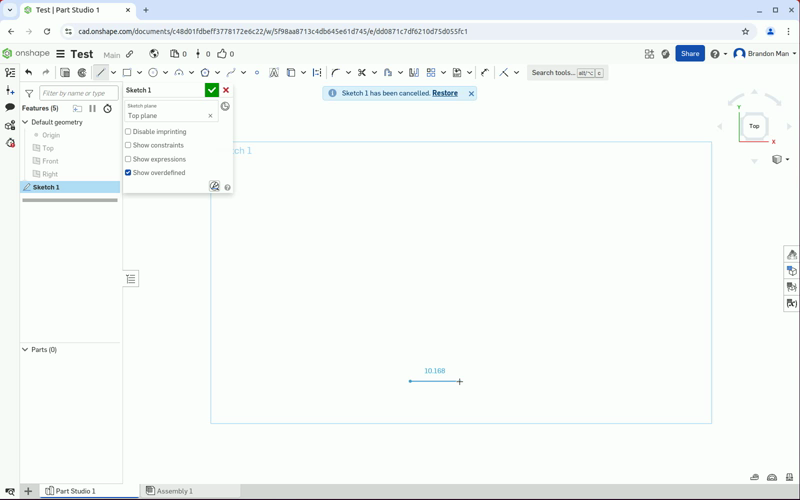
click(459, 381)
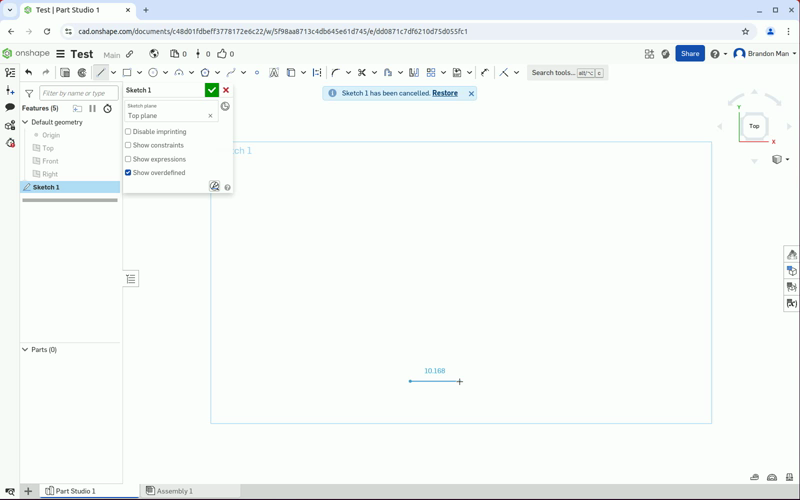
key_up(shift)
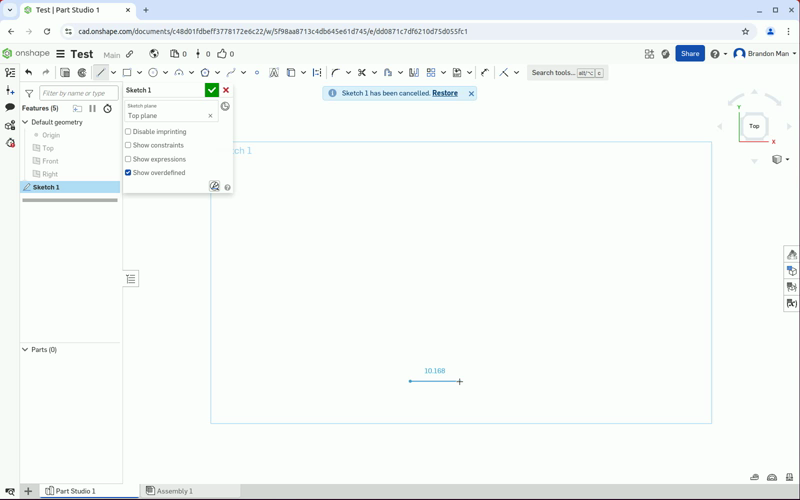
key_down(shift)
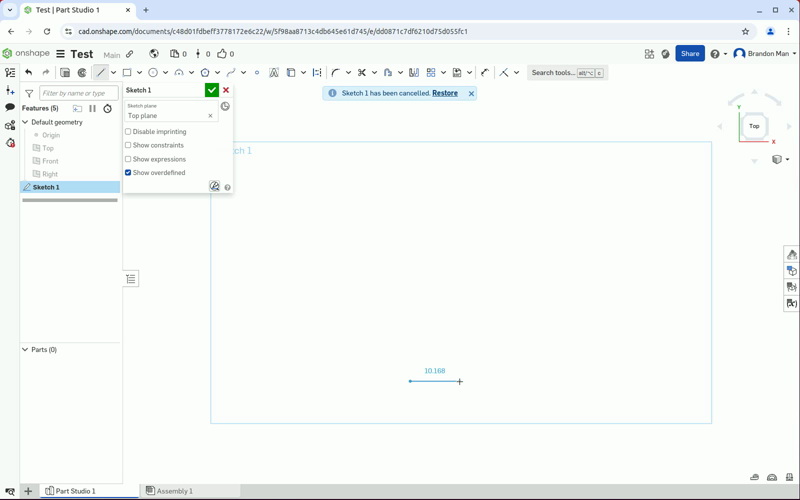
mouse_move(459, 207)
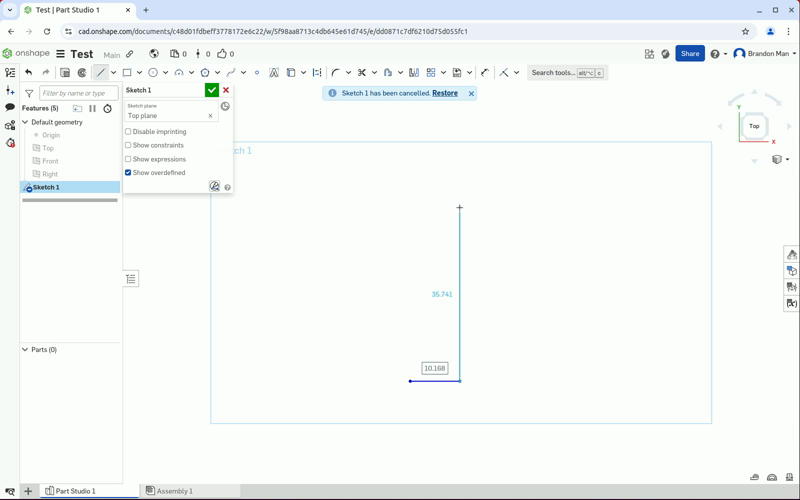
click(459, 207)
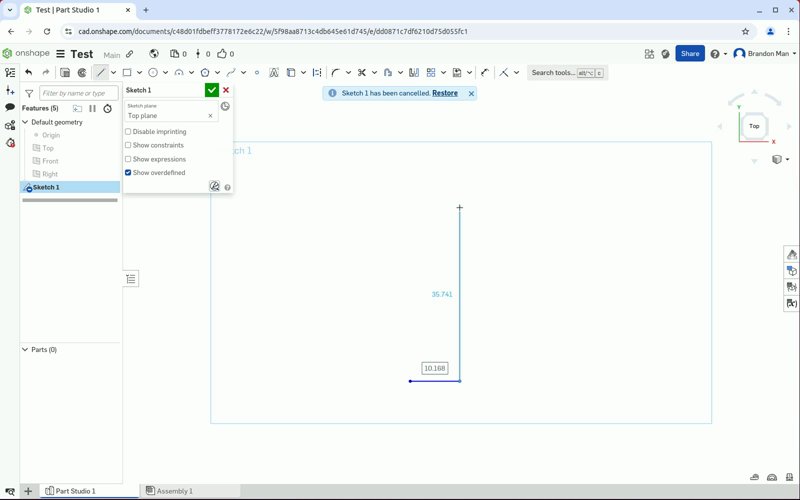
key_up(shift)
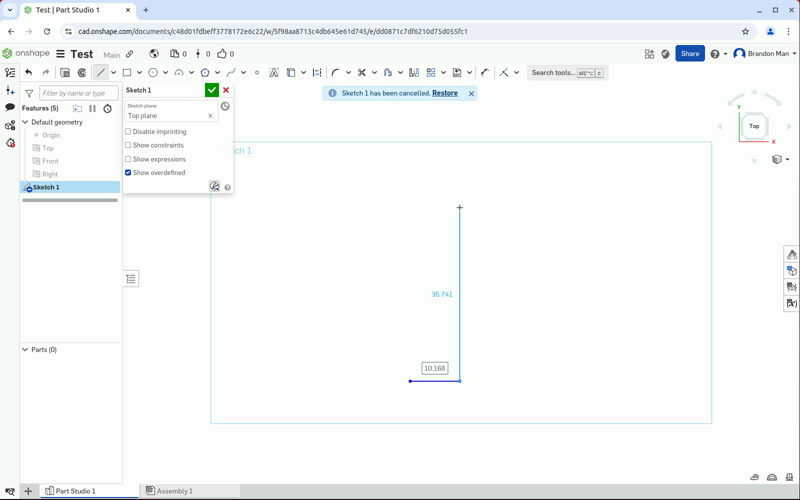
key_down(shift)
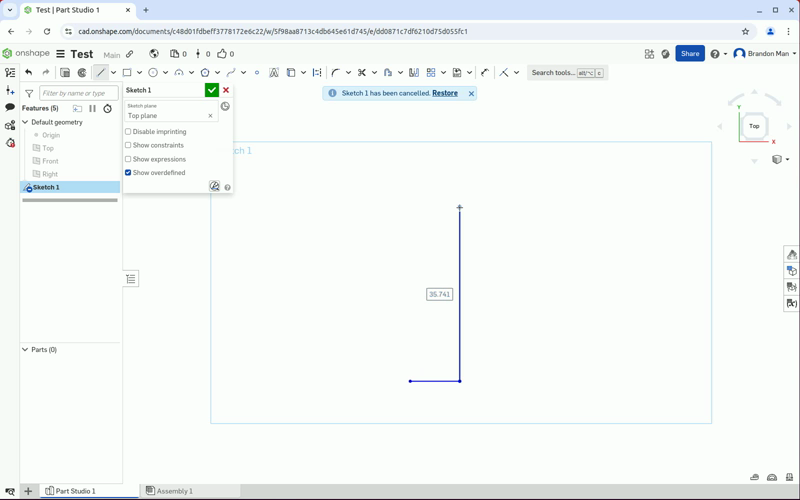
mouse_move(489, 207)
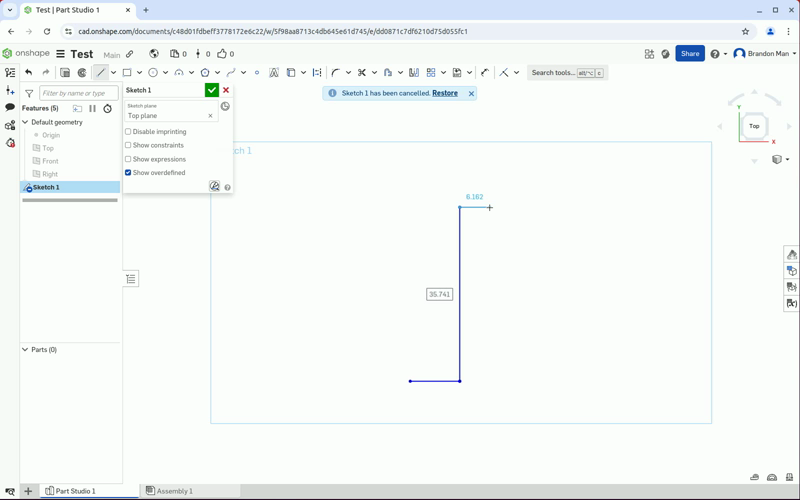
mouse_move(410, 207)
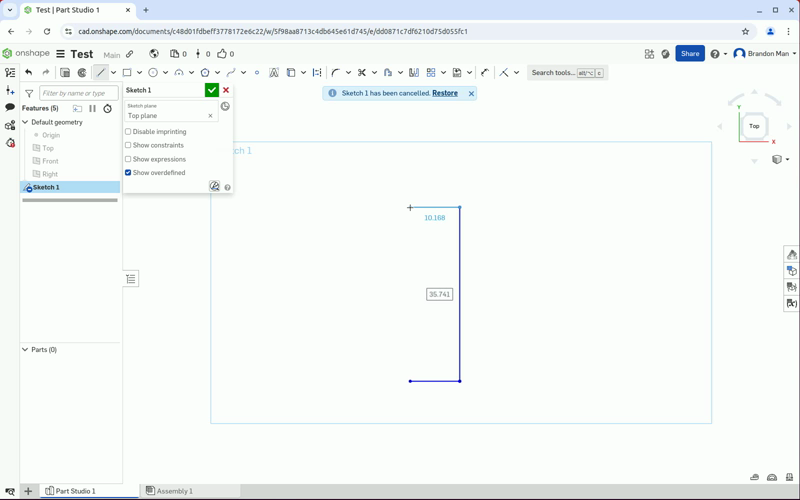
click(410, 207)
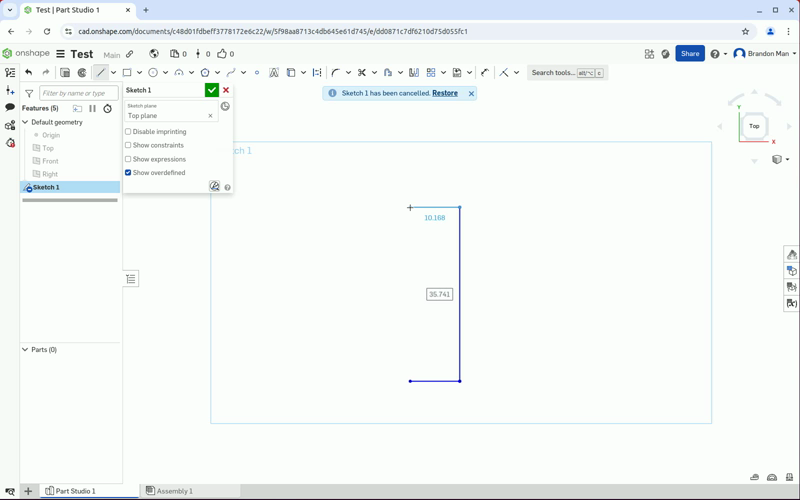
key_up(shift)
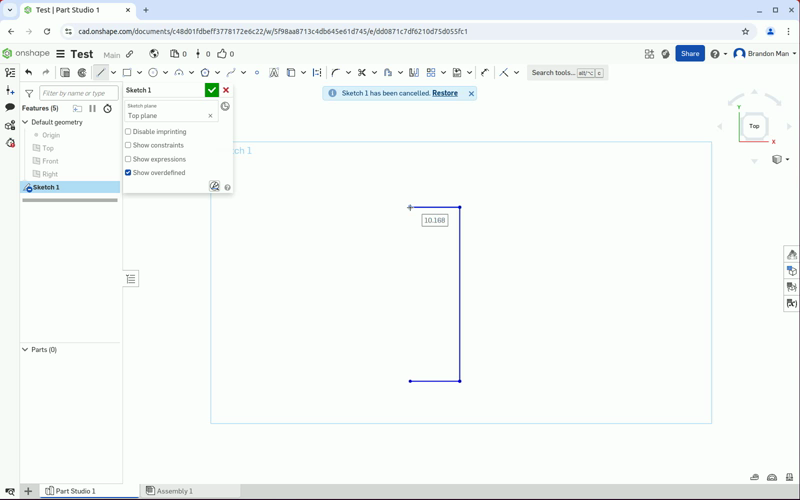
key_down(shift)
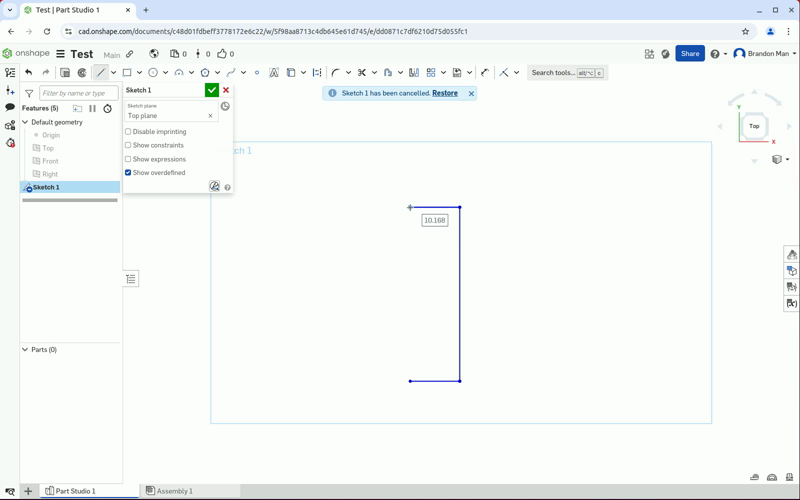
mouse_move(410, 381)
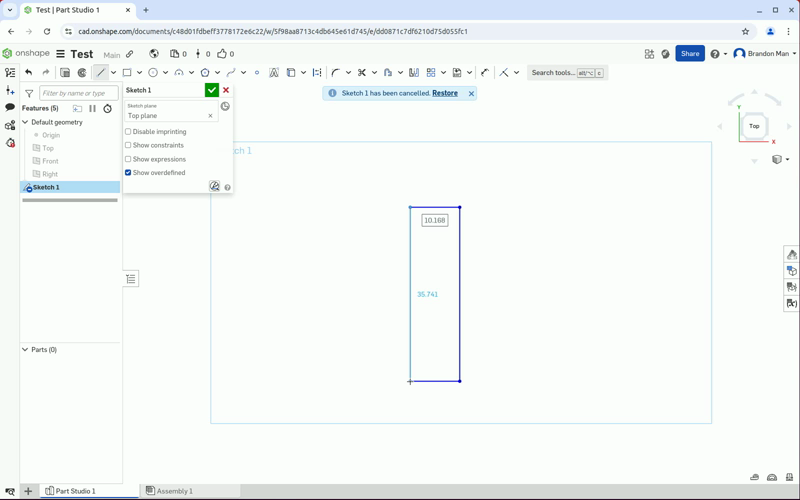
key_up(shift)
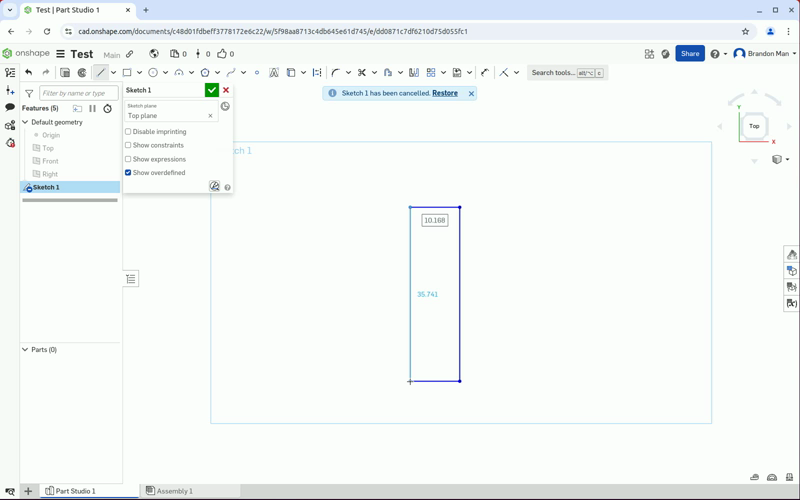
click(410, 381)
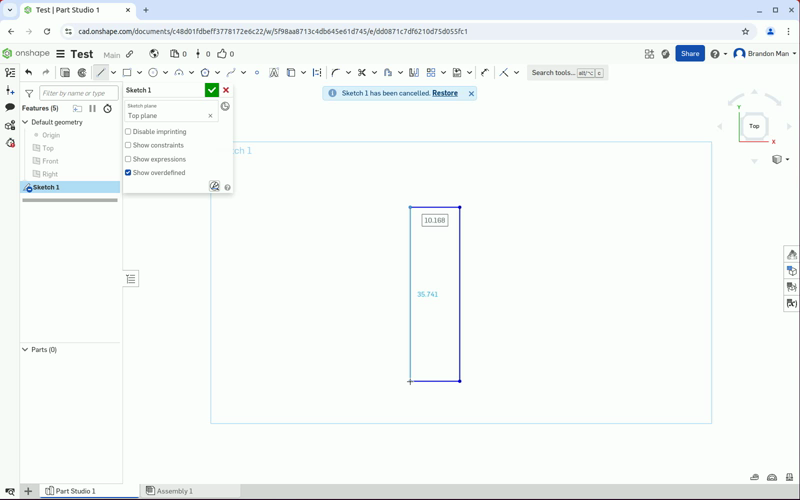
key(esc)
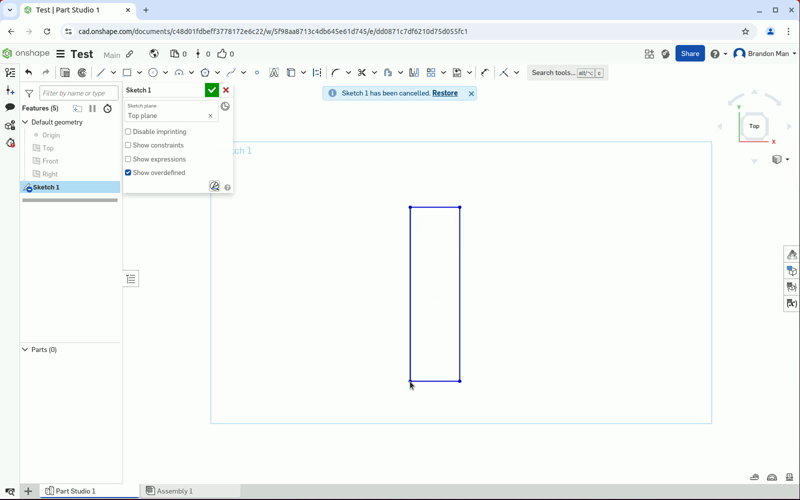
mouse_move(446, 281)
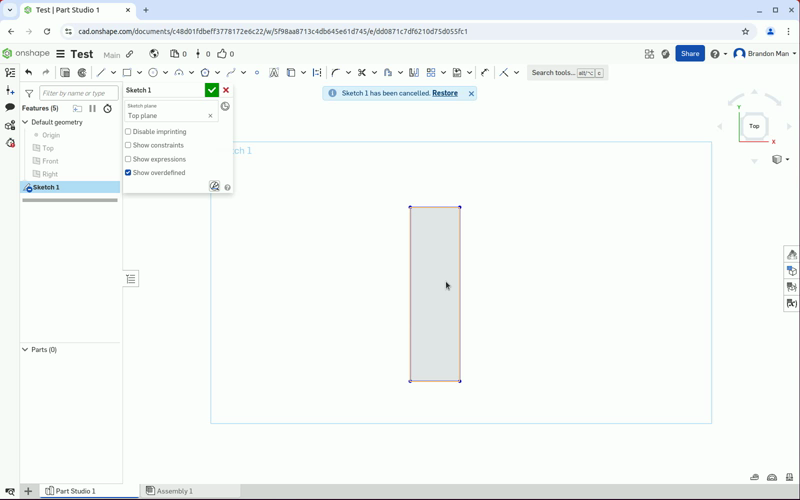
click(446, 281)
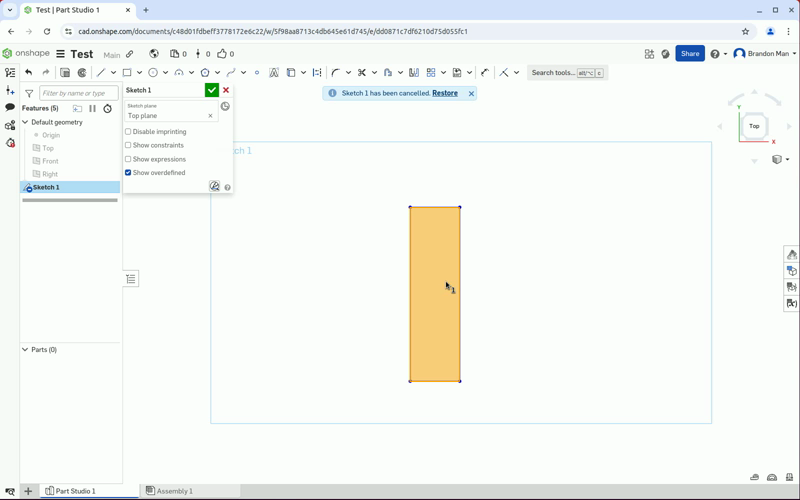
mouse_move(73, 352)
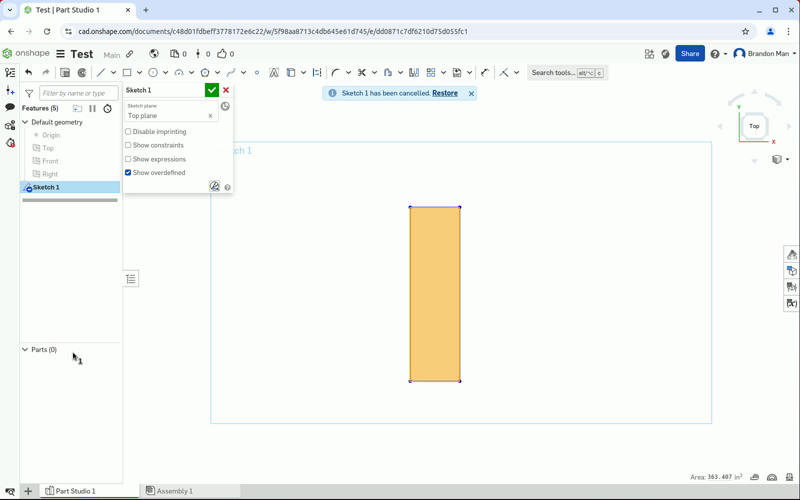
key(shift+y)
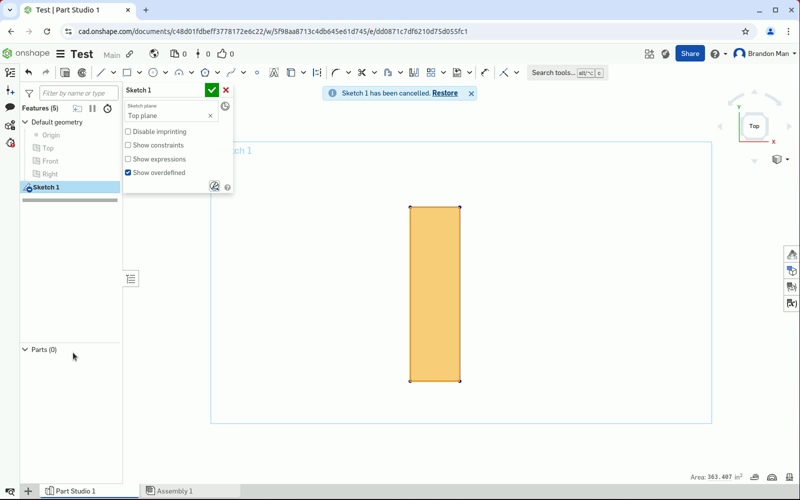
key(shift+e)
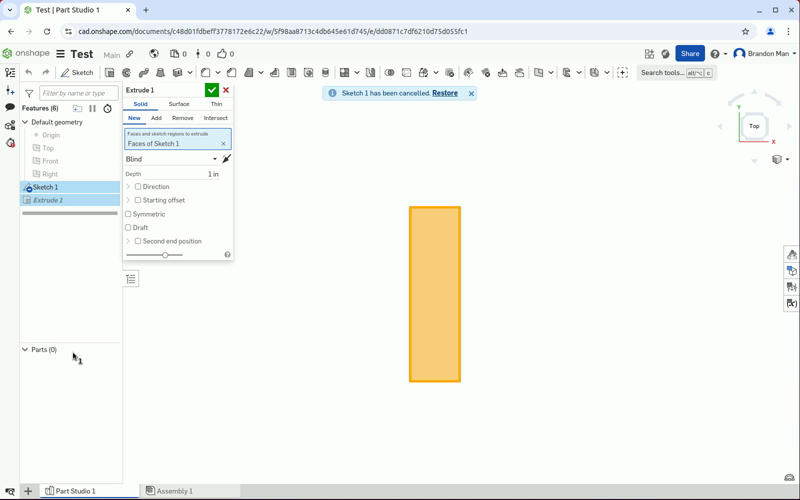
mouse_move(143, 106)
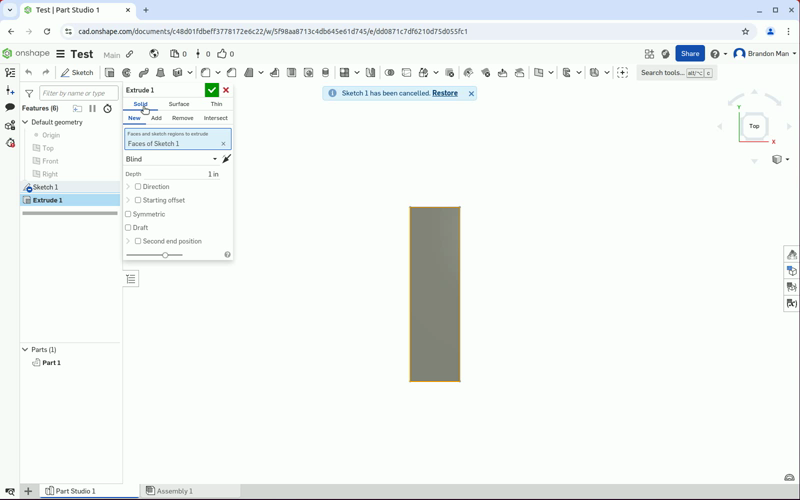
click(143, 106)
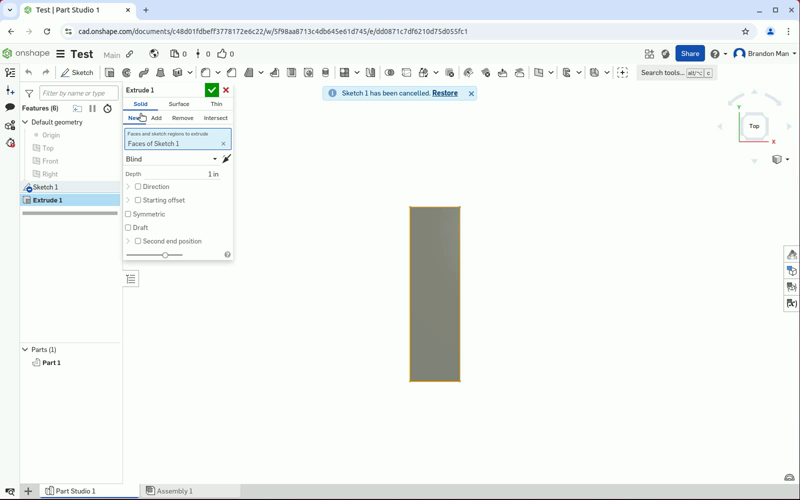
mouse_move(137, 120)
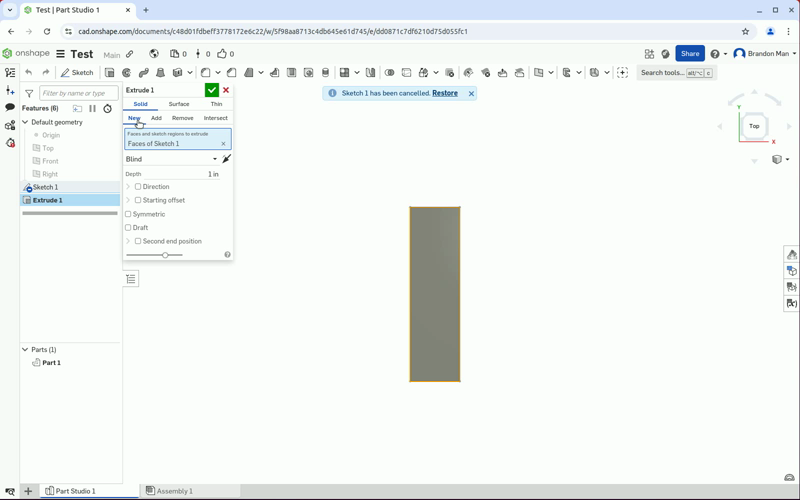
click(137, 120)
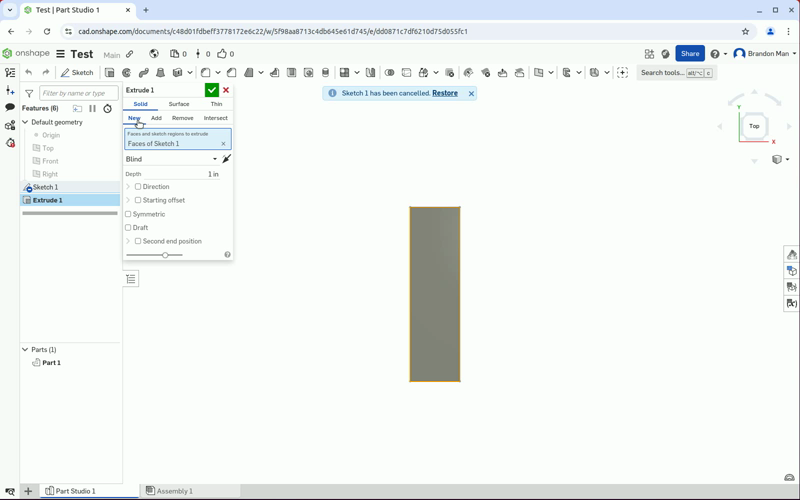
key(tab, 4)
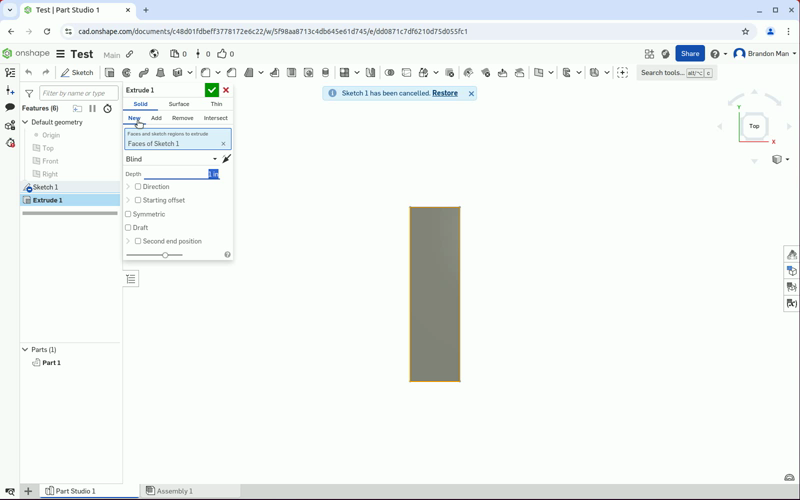
text(2.648)
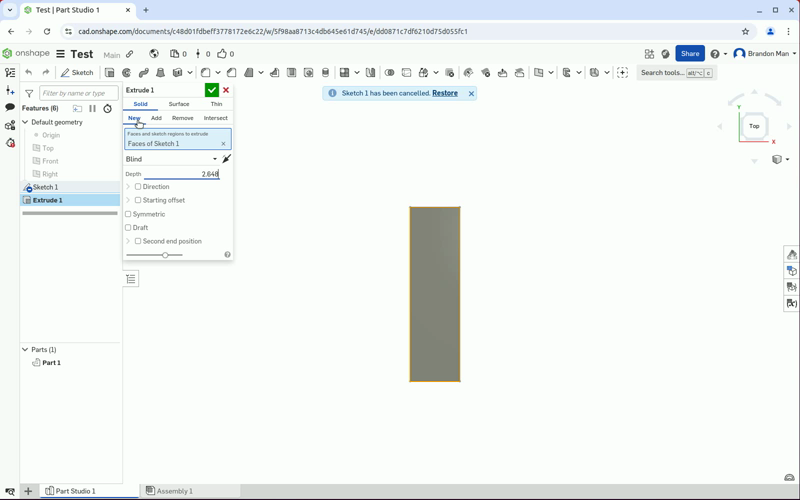
key(enter)
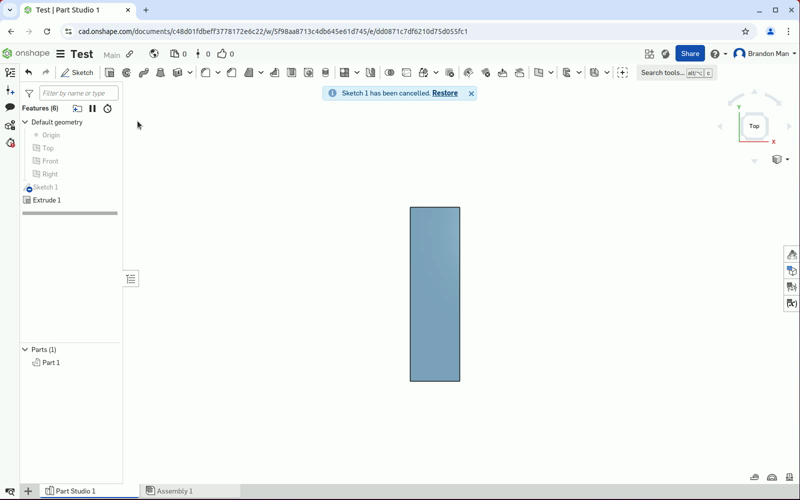
key(shift+h)
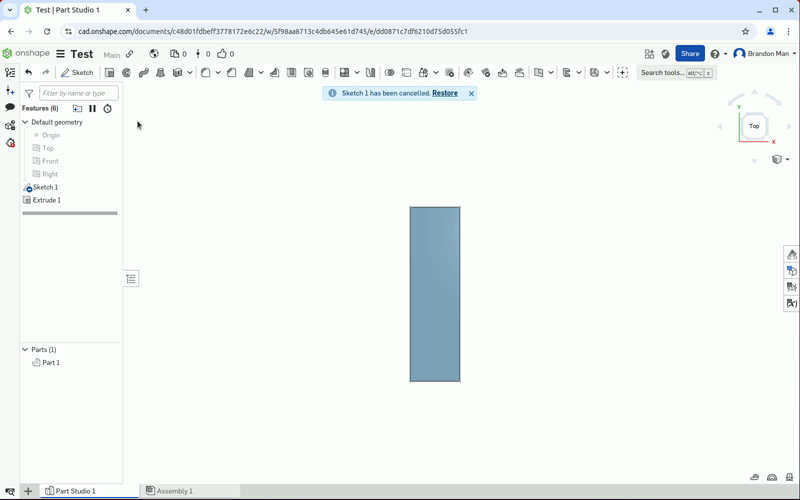
key(shift+h)
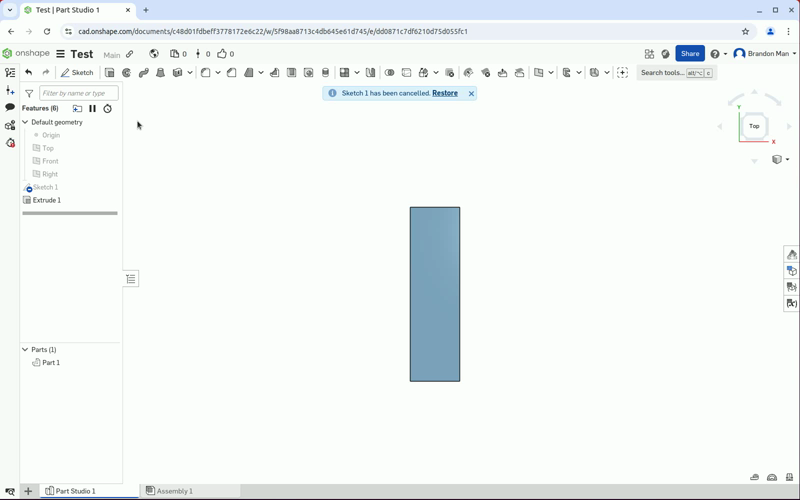
mouse_move(73, 189)
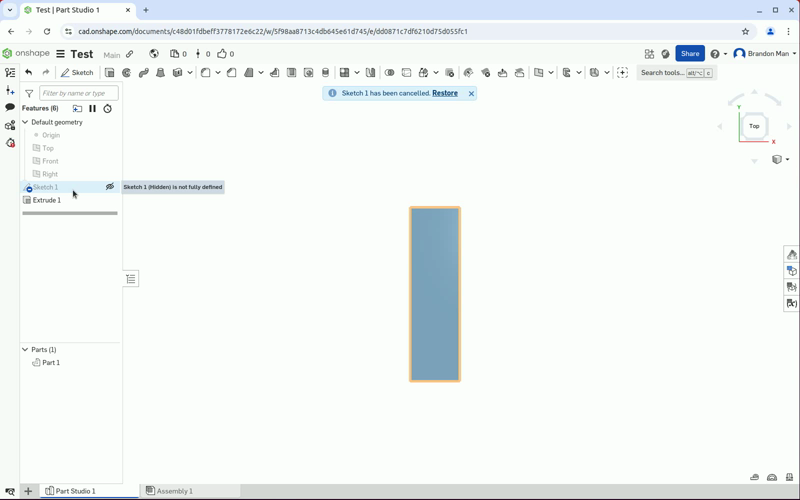
click(73, 189)
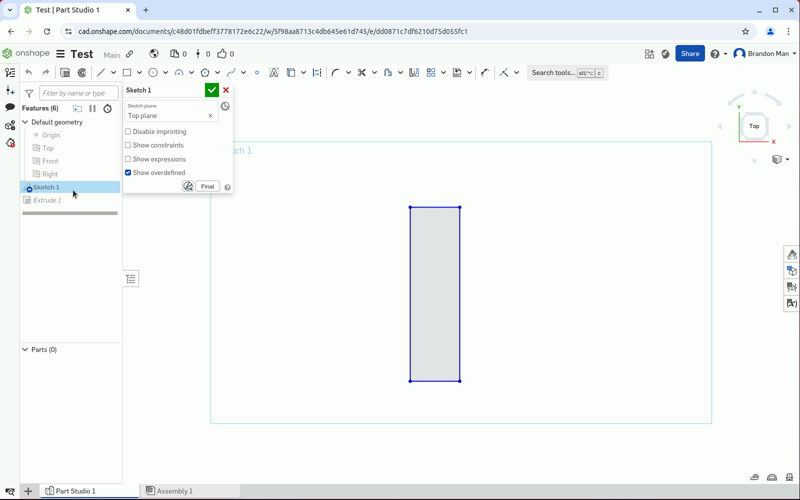
mouse_move(229, 92)
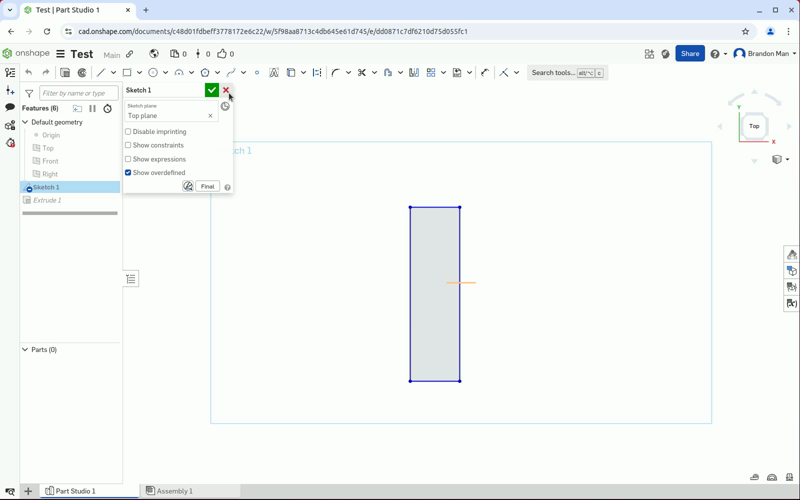
click(229, 92)
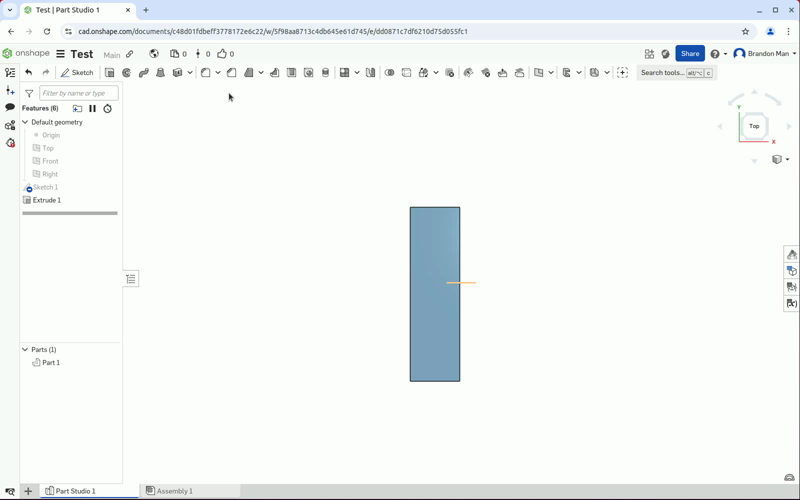
mouse_move(541, 75)
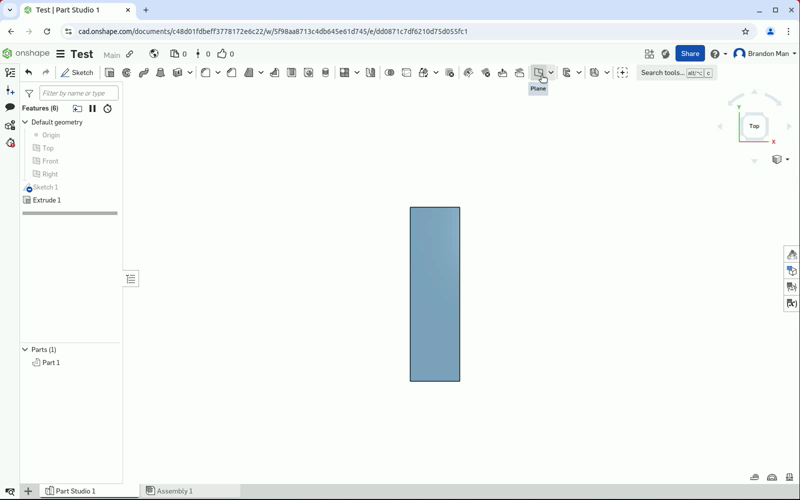
click(541, 75)
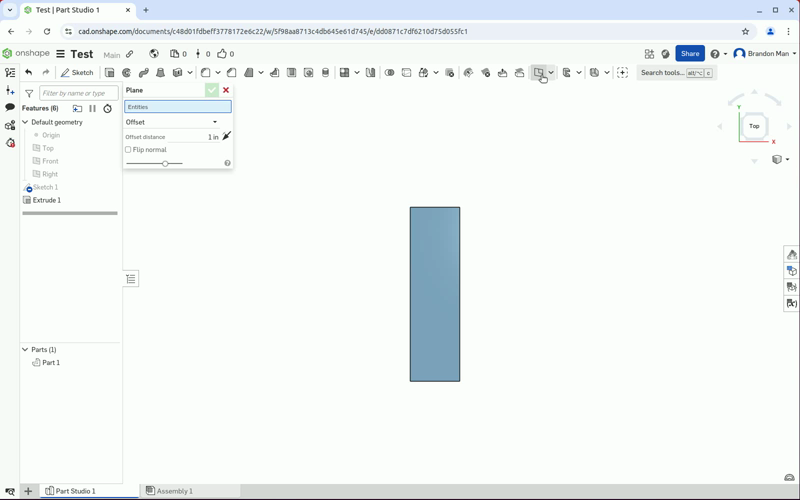
mouse_move(73, 150)
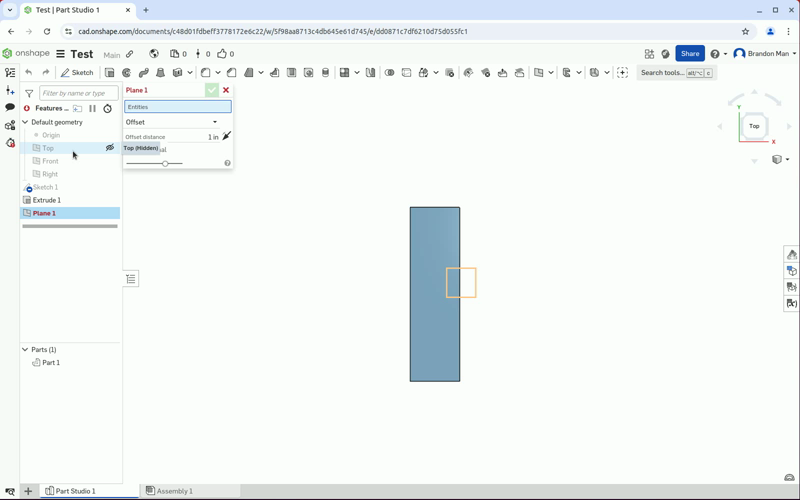
click(73, 150)
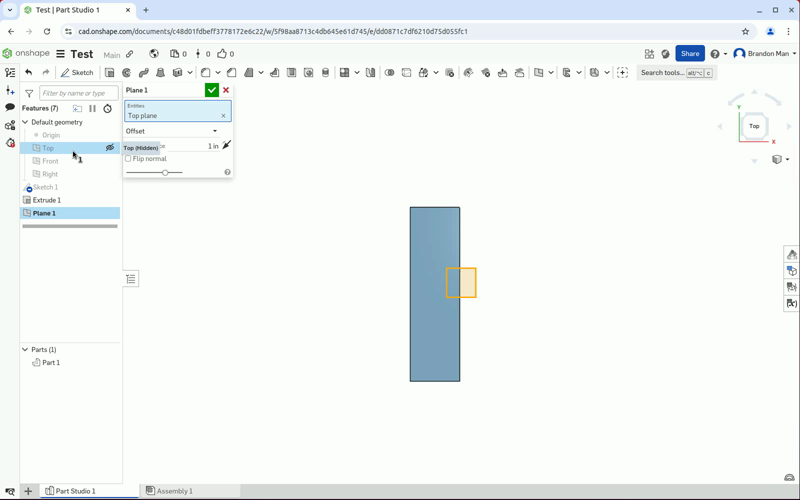
key(tab, 2)
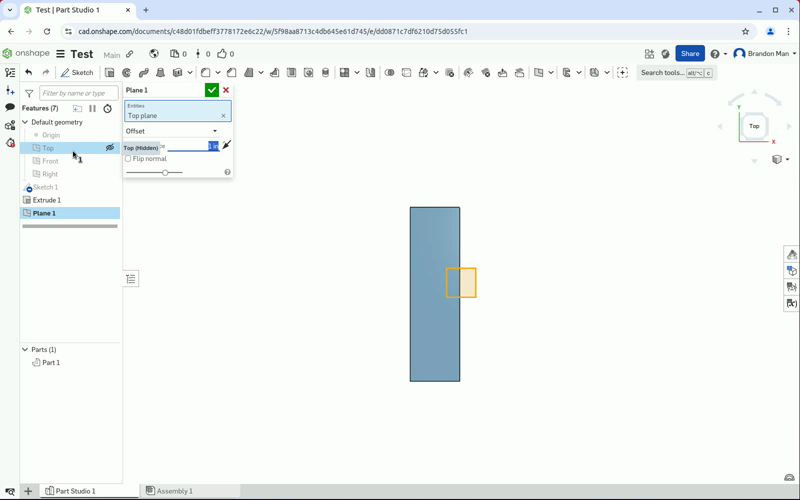
text(2.65)
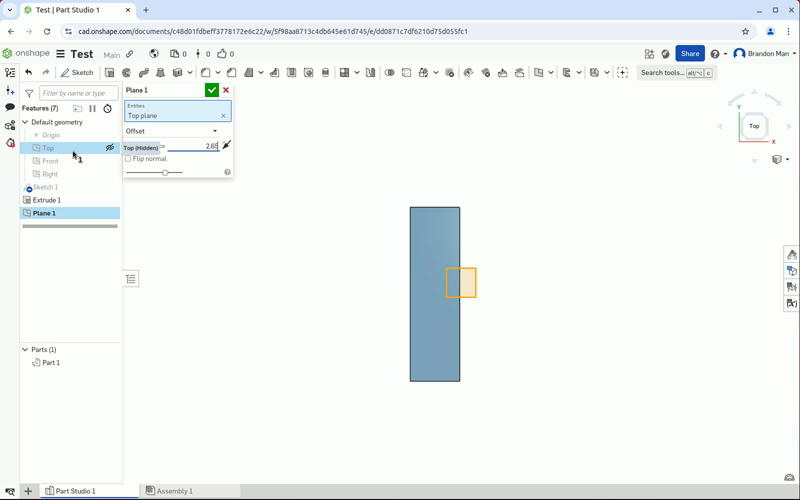
key(enter, 2)
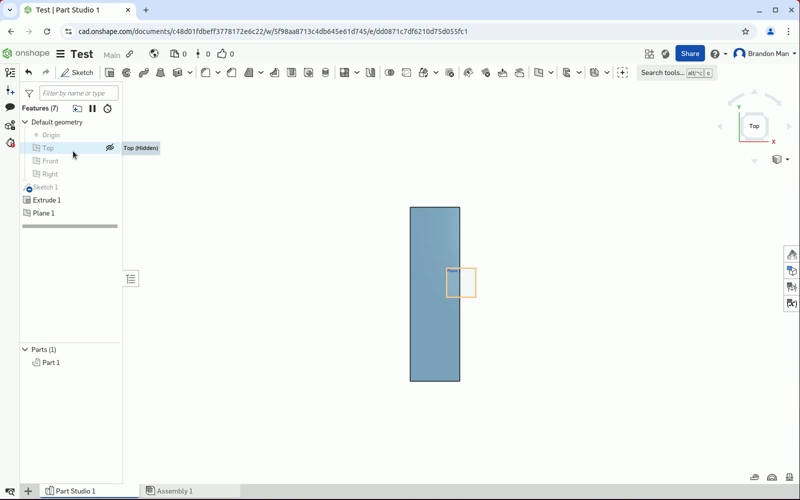
key(shift+s)
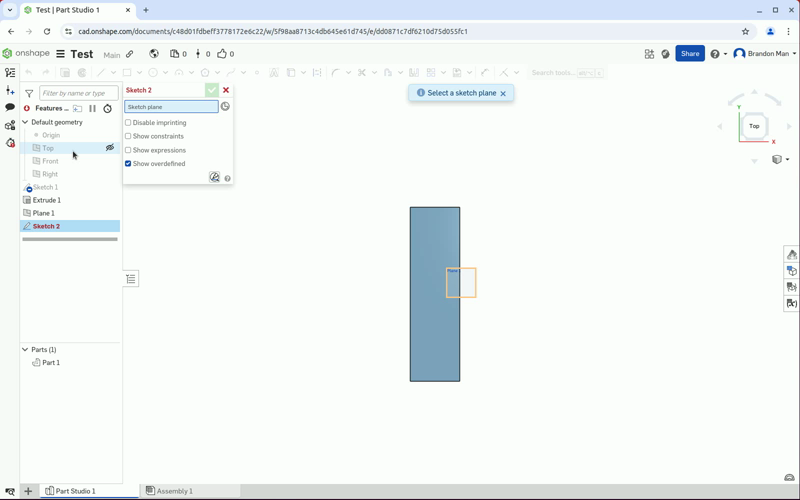
mouse_move(73, 215)
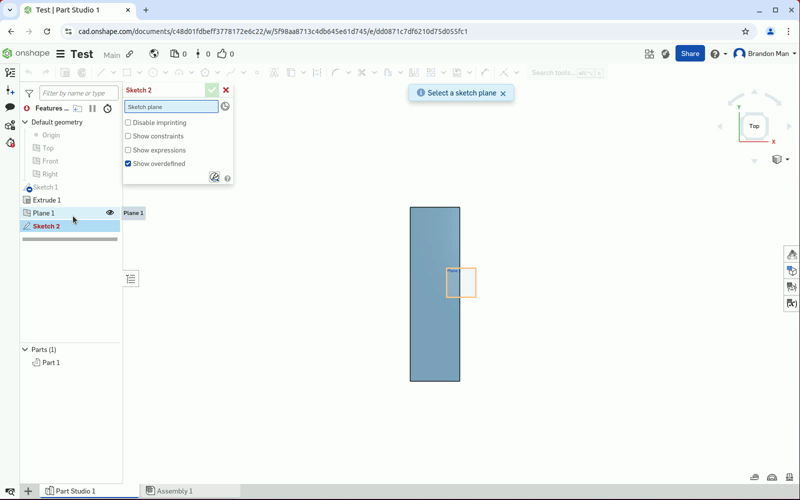
click(73, 215)
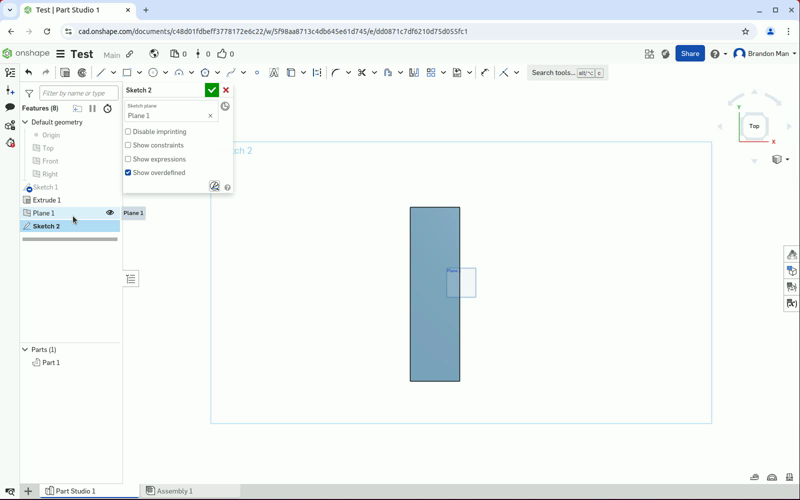
mouse_move(73, 352)
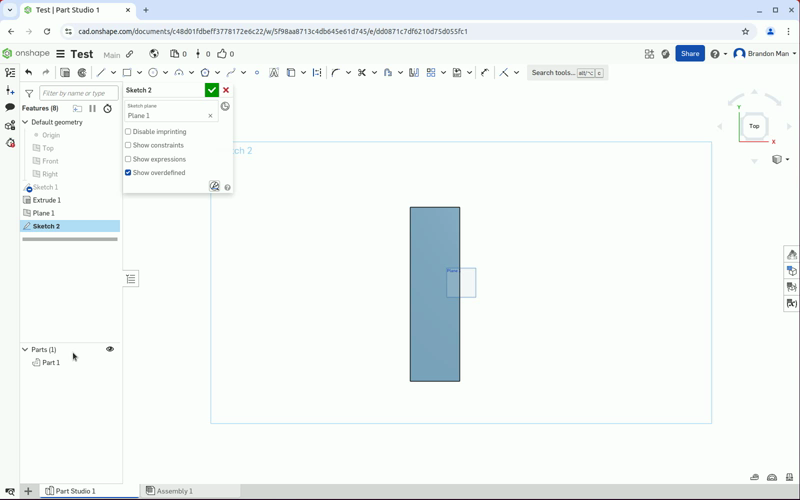
key(y)
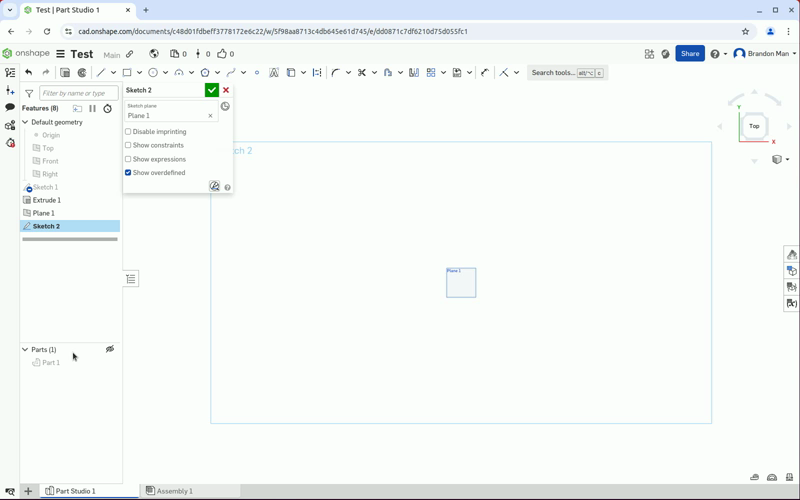
key(c)
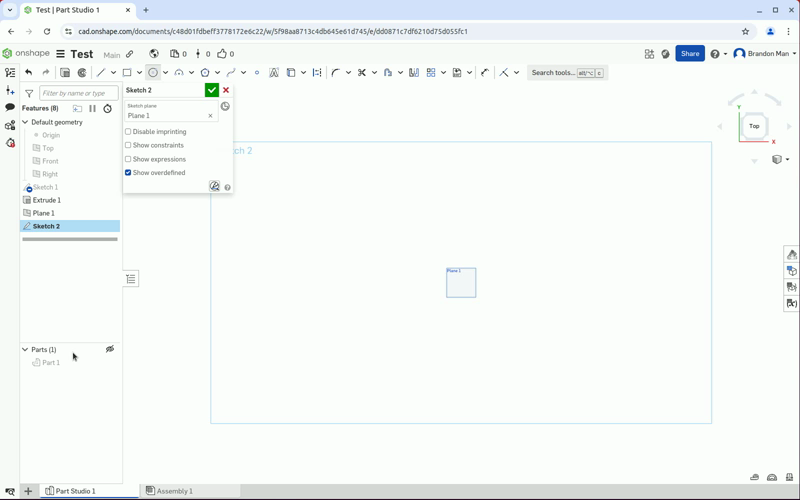
key_down(shift)
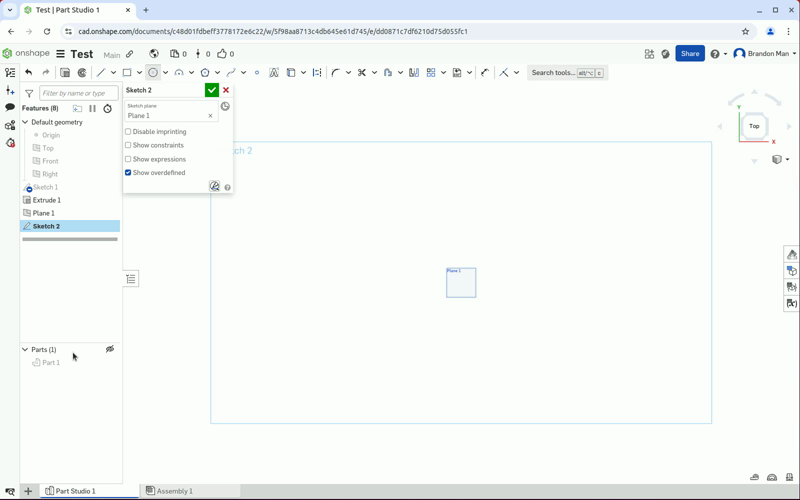
mouse_move(436, 361)
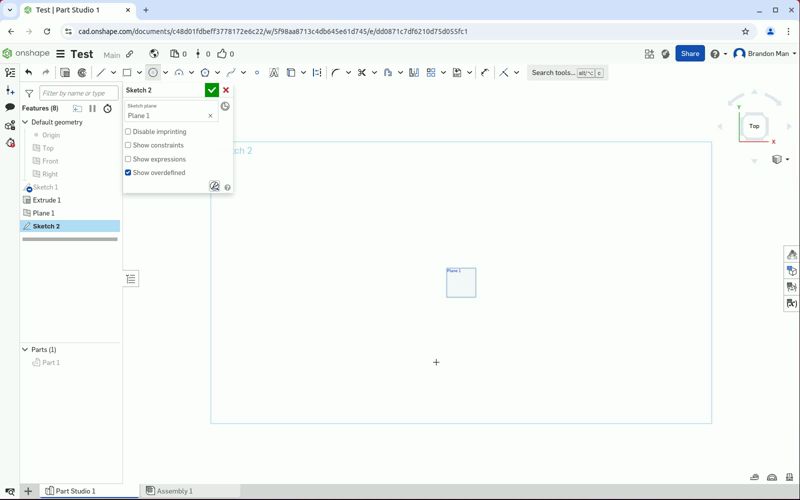
click(436, 361)
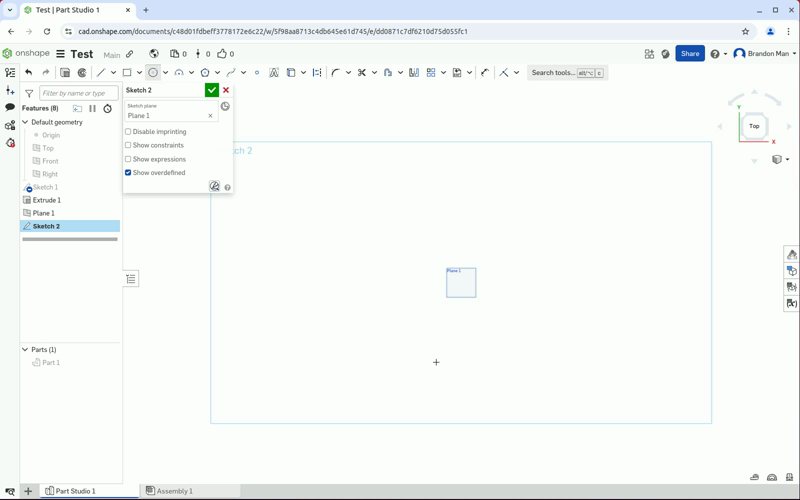
key_up(shift)
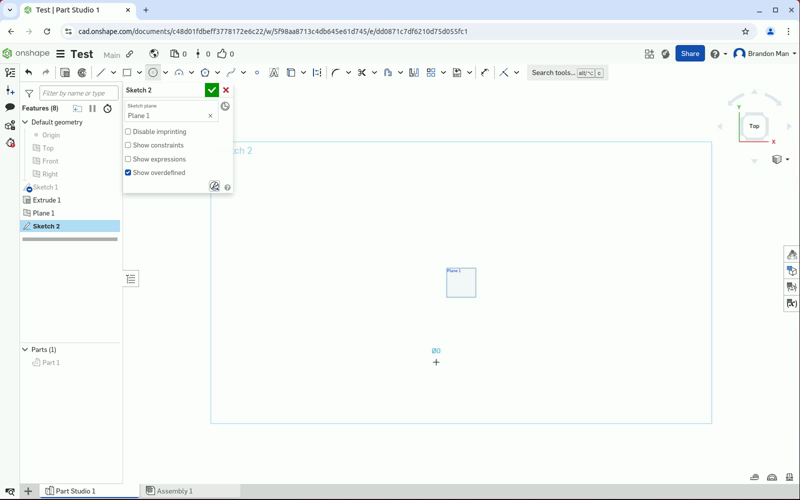
mouse_move(449, 361)
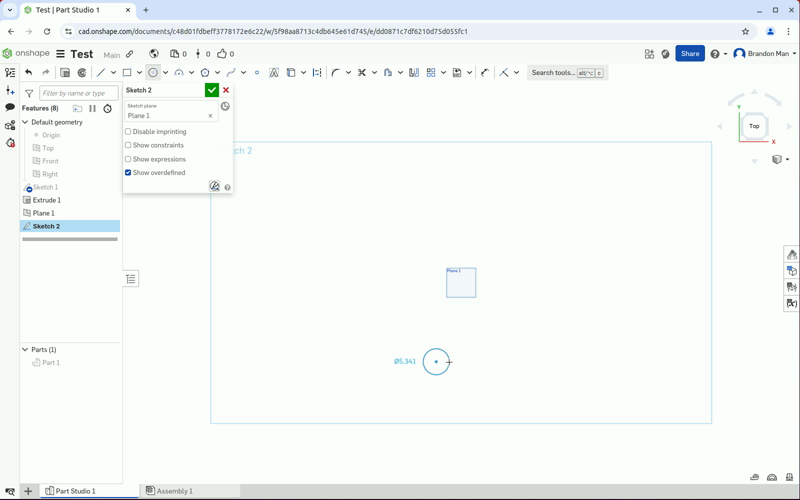
click(449, 361)
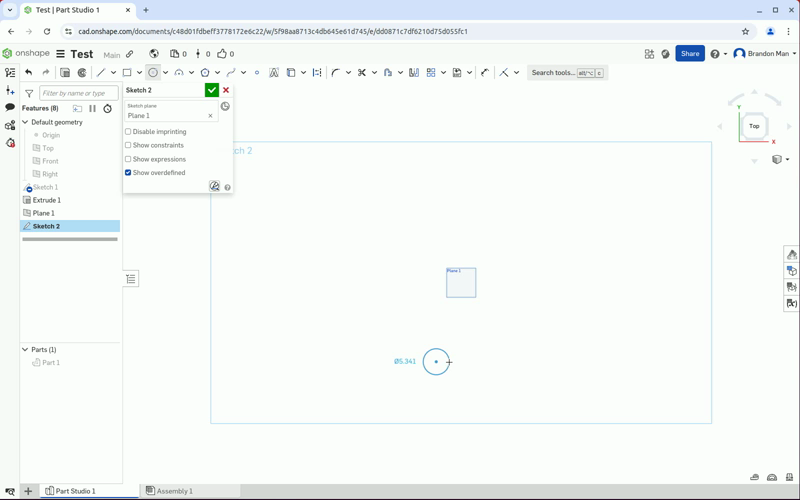
key(esc)
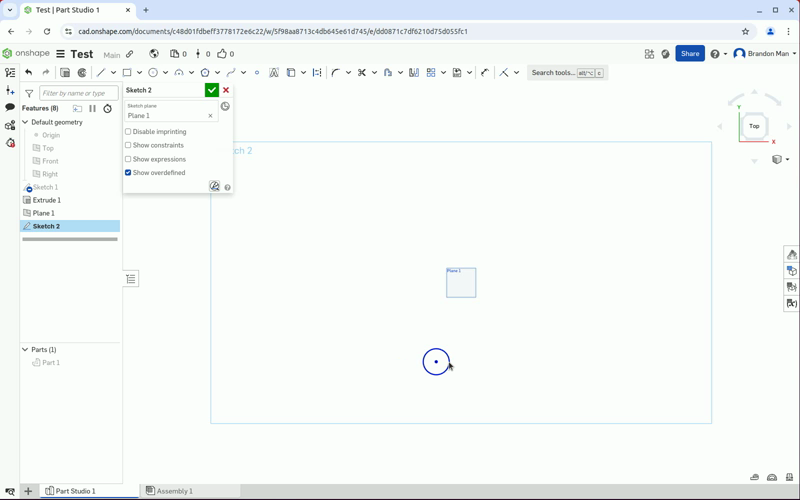
mouse_move(433, 364)
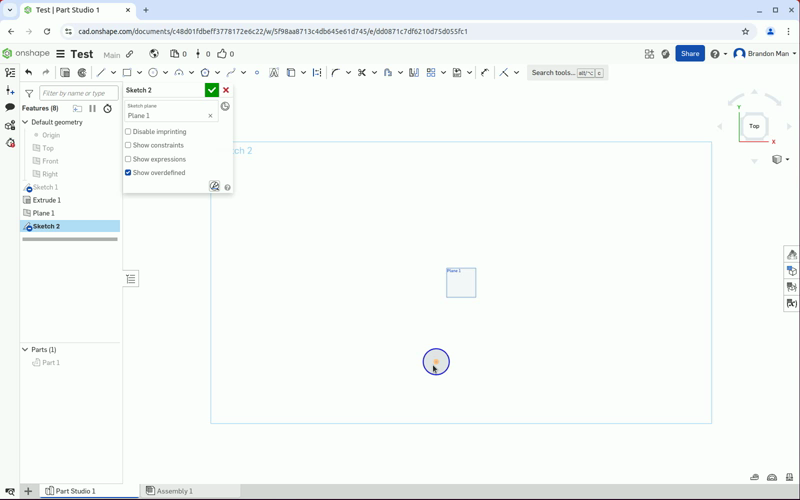
scroll(6)
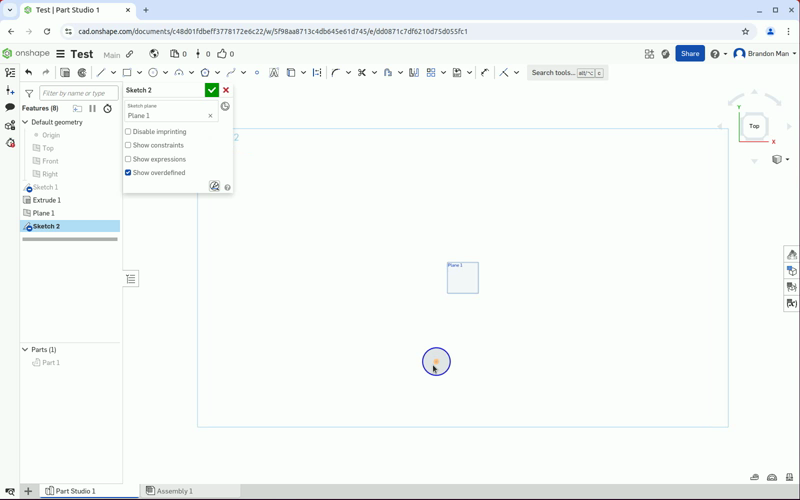
scroll(6)
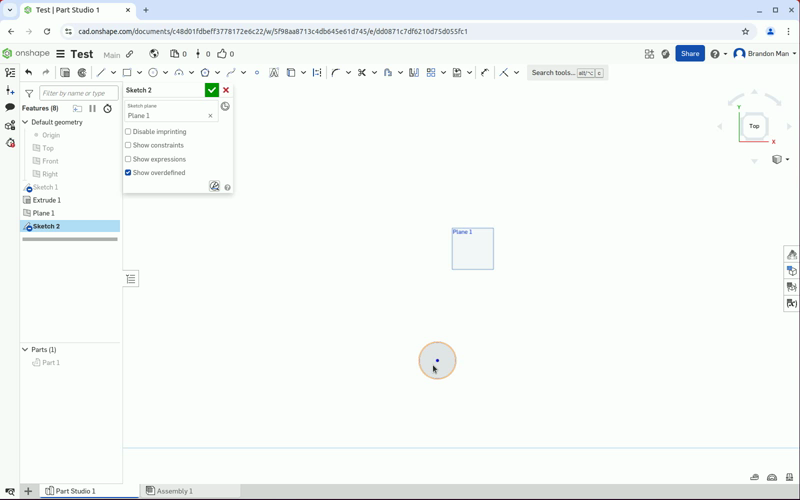
scroll(6)
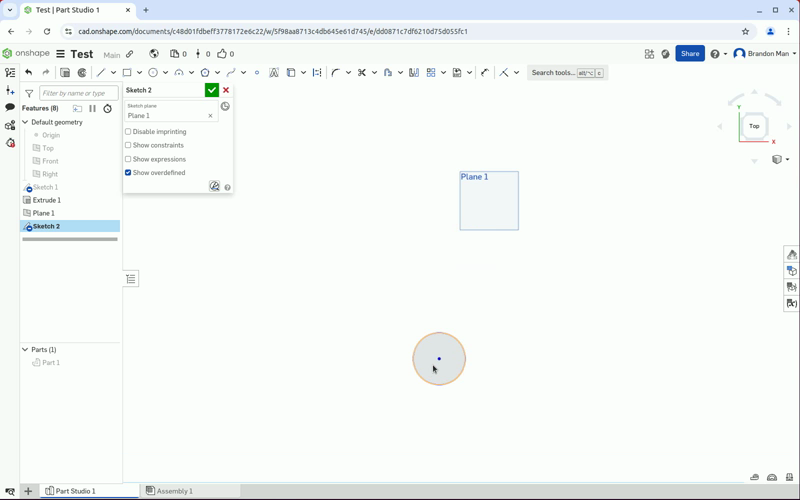
scroll(6)
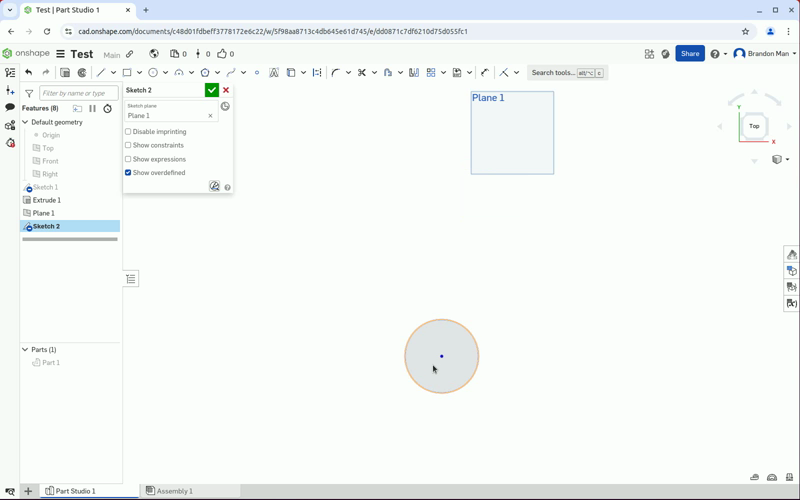
scroll(6)
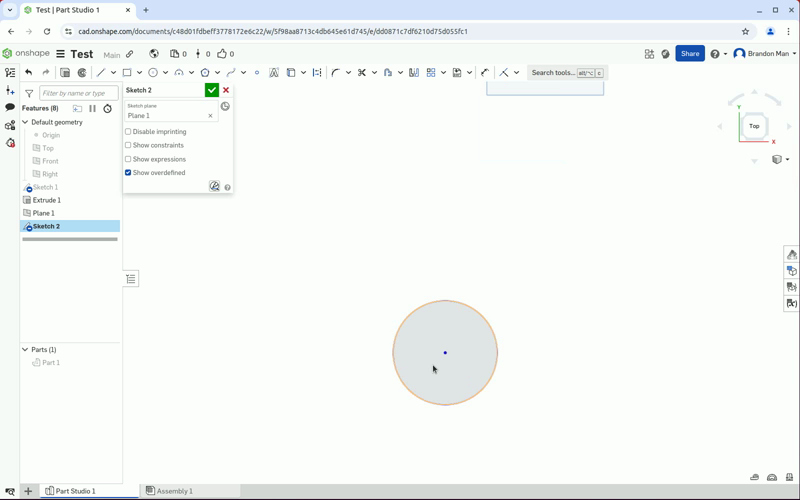
scroll(6)
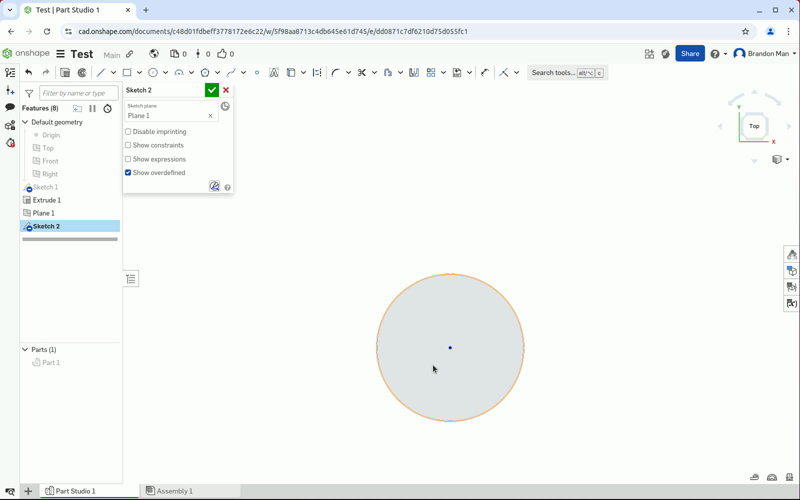
scroll(6)
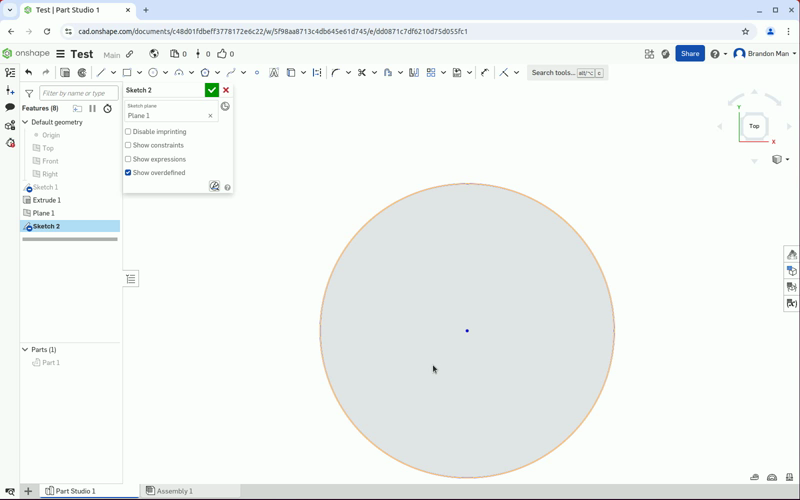
click(433, 364)
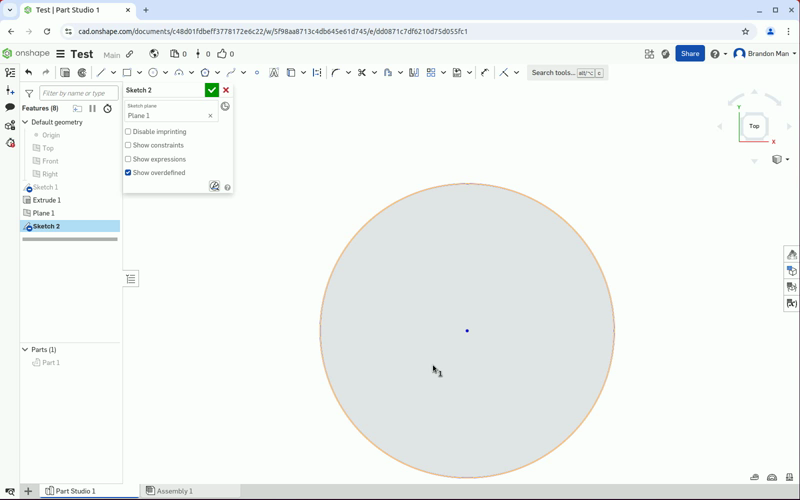
scroll(-6)
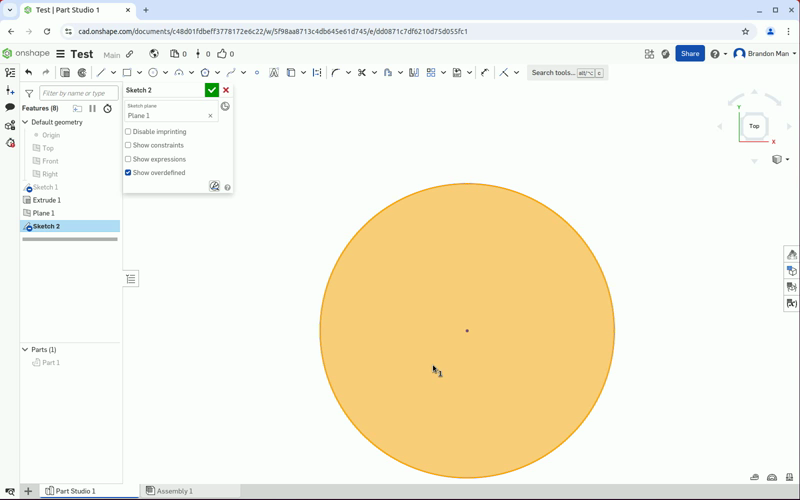
scroll(-6)
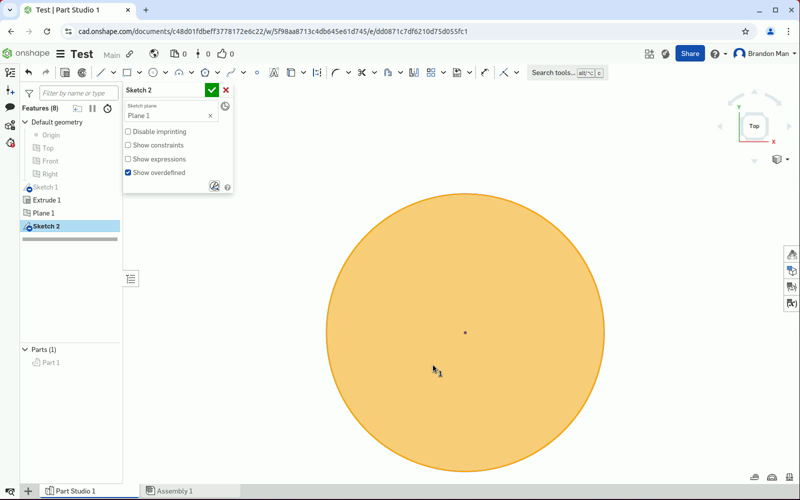
scroll(-6)
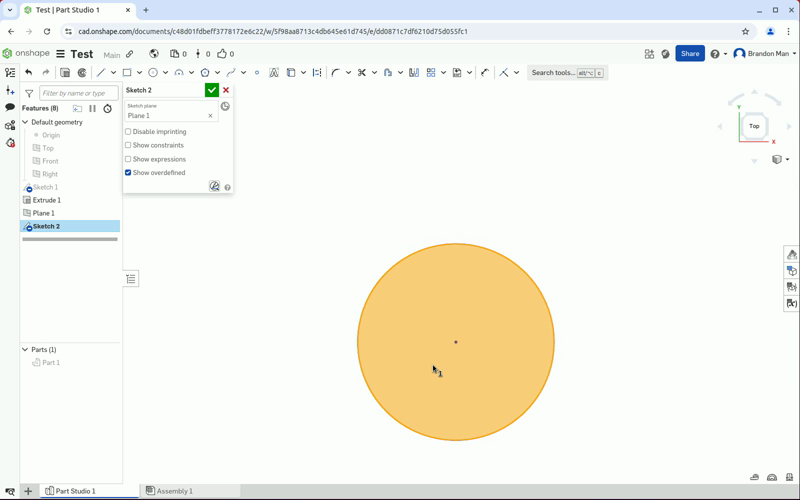
scroll(-6)
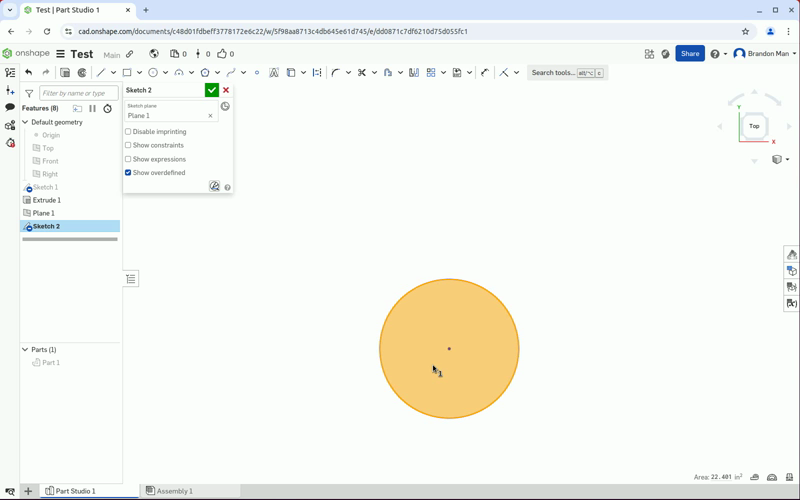
scroll(-6)
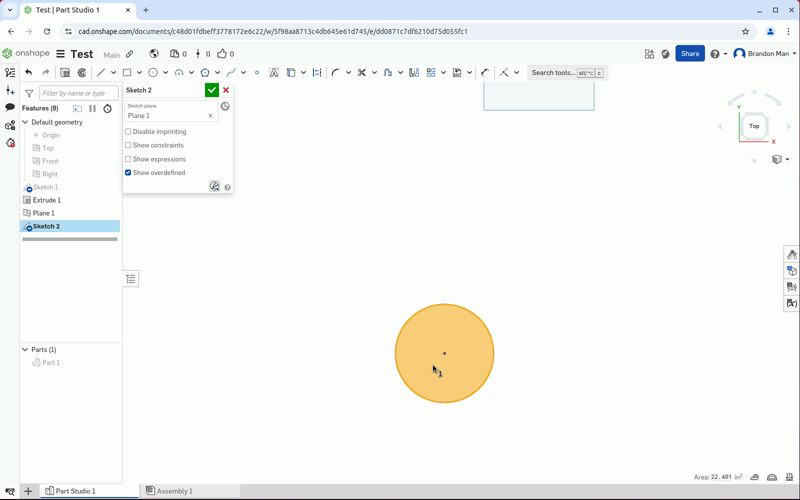
scroll(-6)
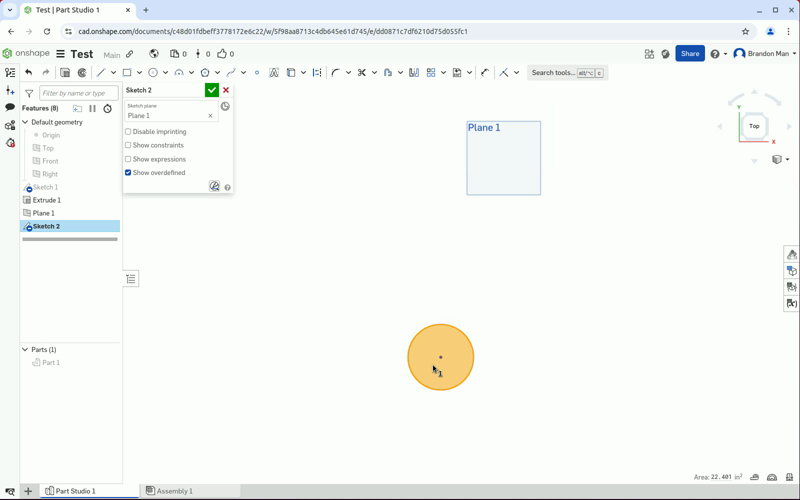
scroll(-6)
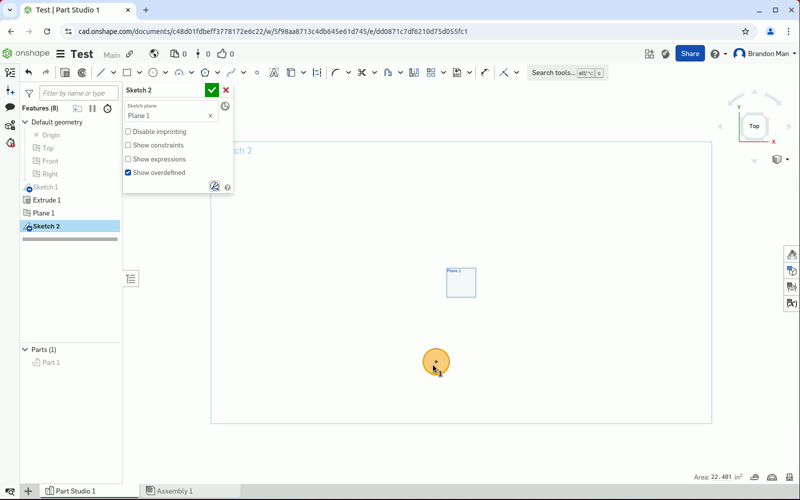
mouse_move(73, 352)
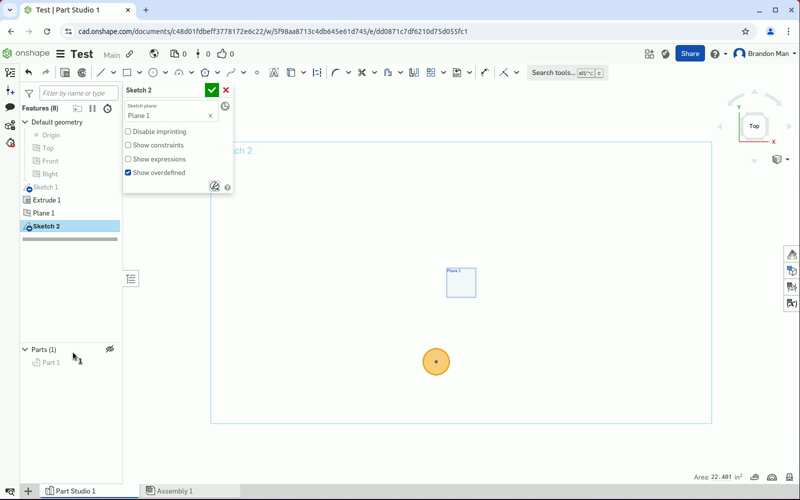
key(shift+y)
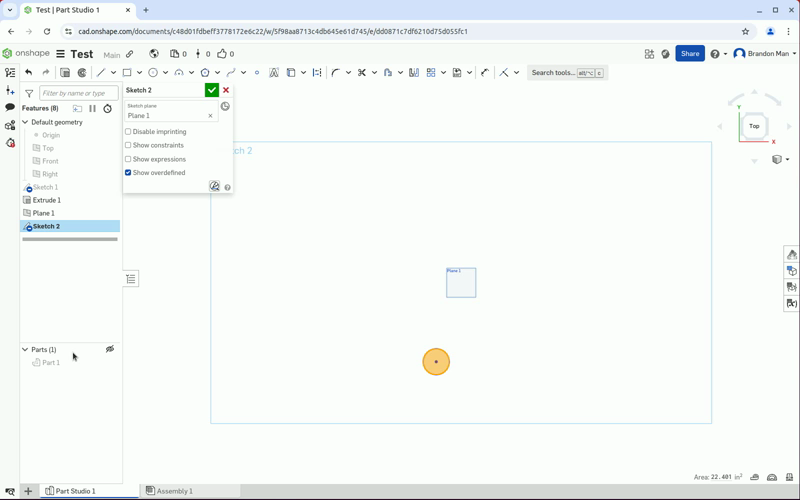
key(shift+e)
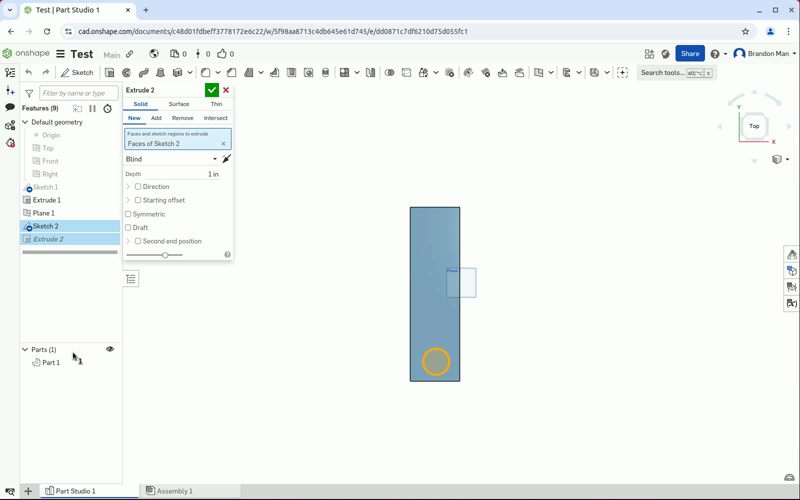
mouse_move(143, 106)
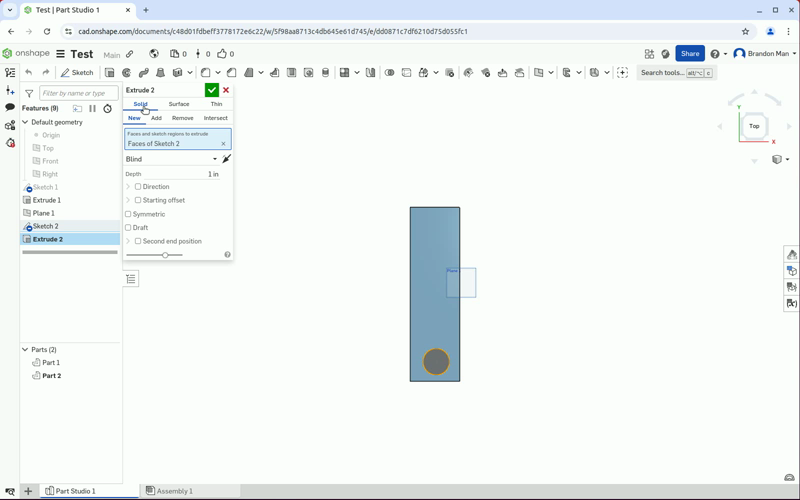
click(143, 106)
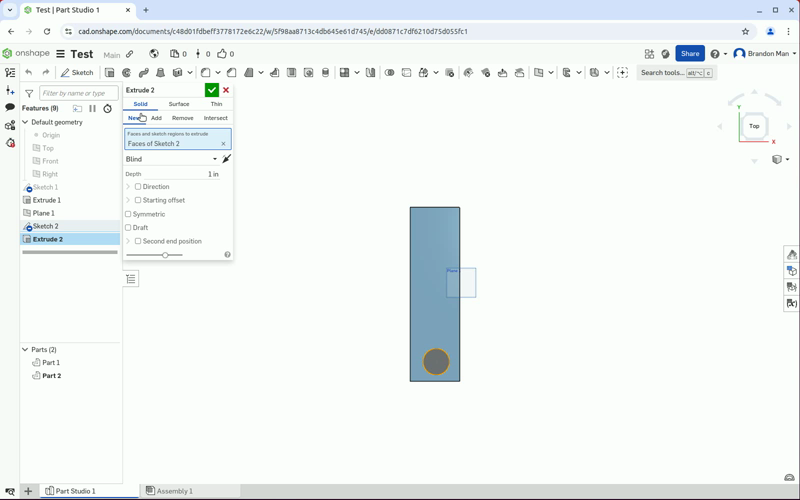
mouse_move(137, 120)
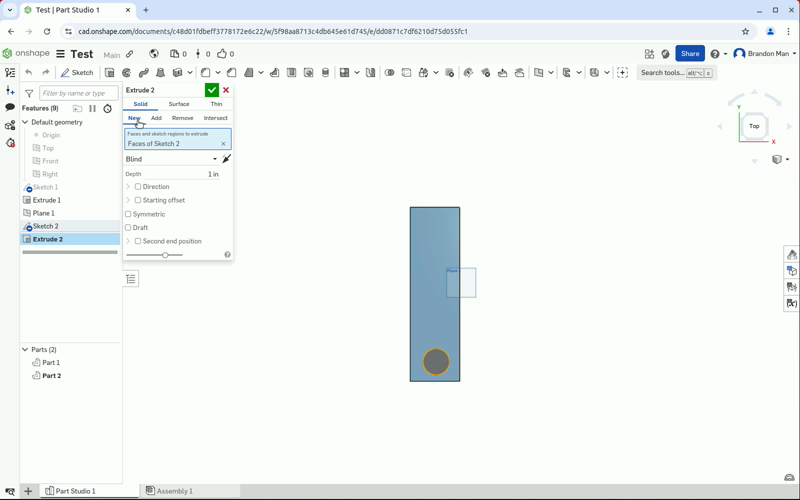
click(137, 120)
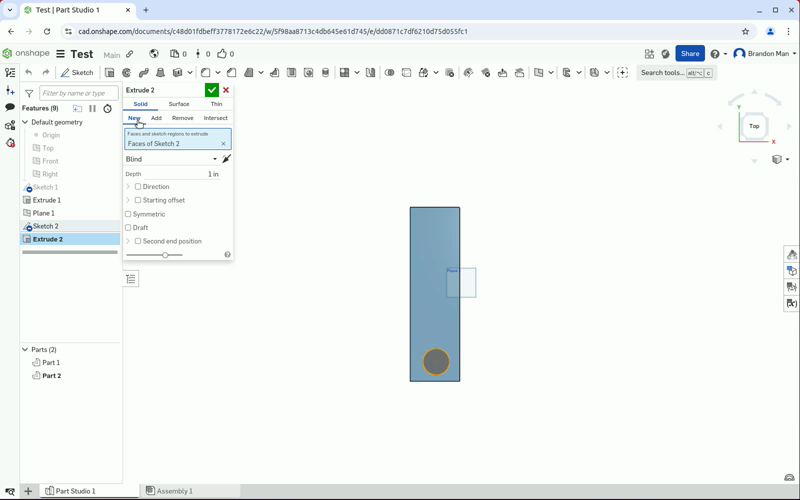
key(tab, 4)
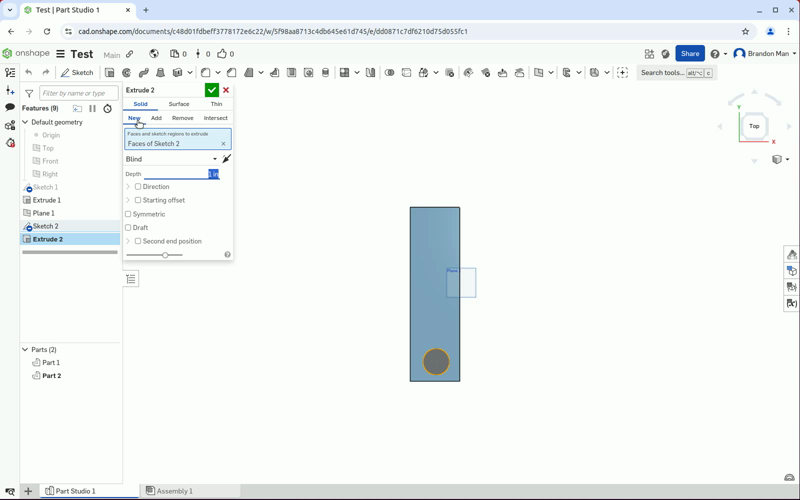
text(20.46)
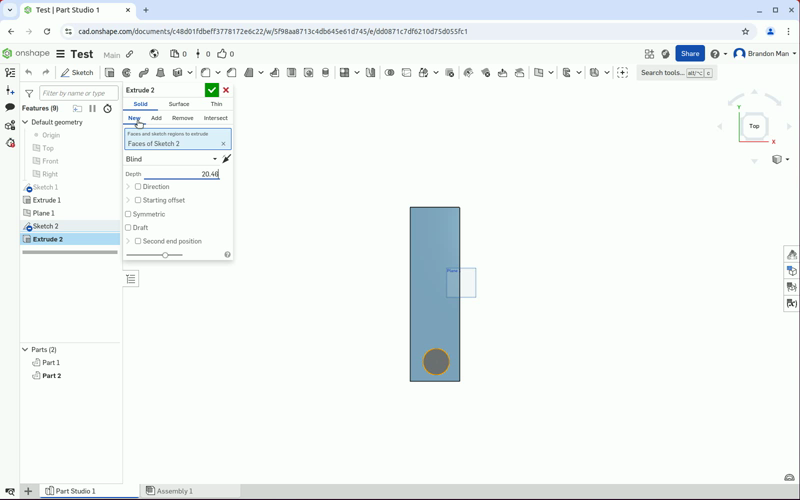
key(enter)
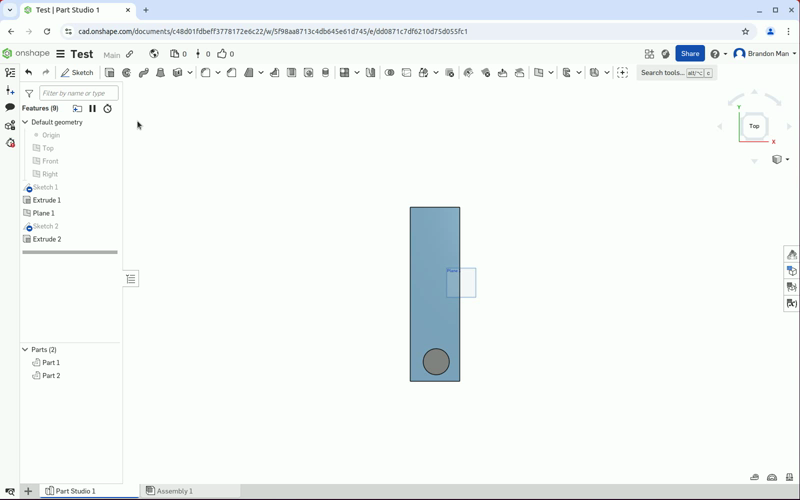
key(shift+h)
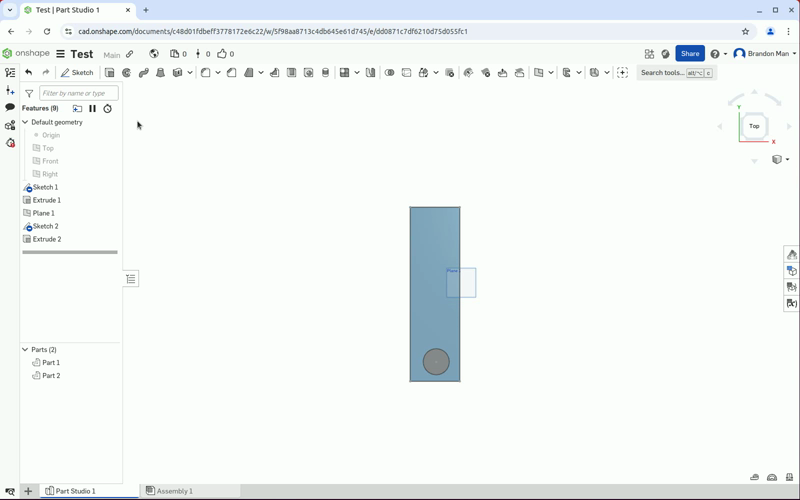
key(shift+h)
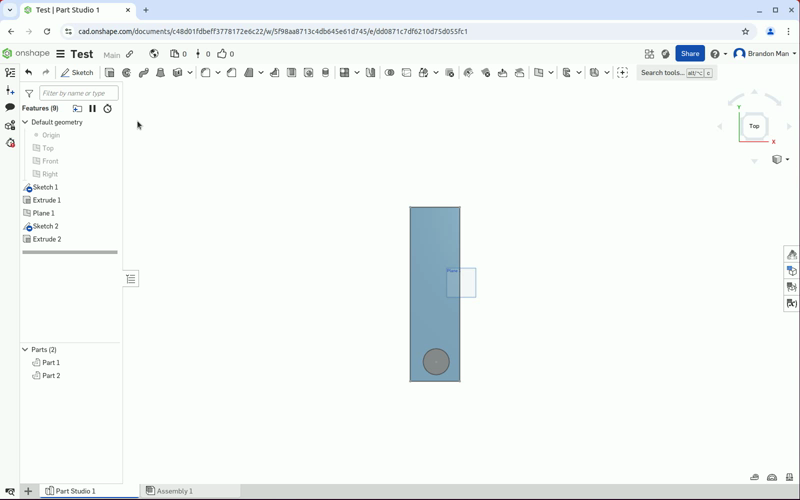
key(shift+7)
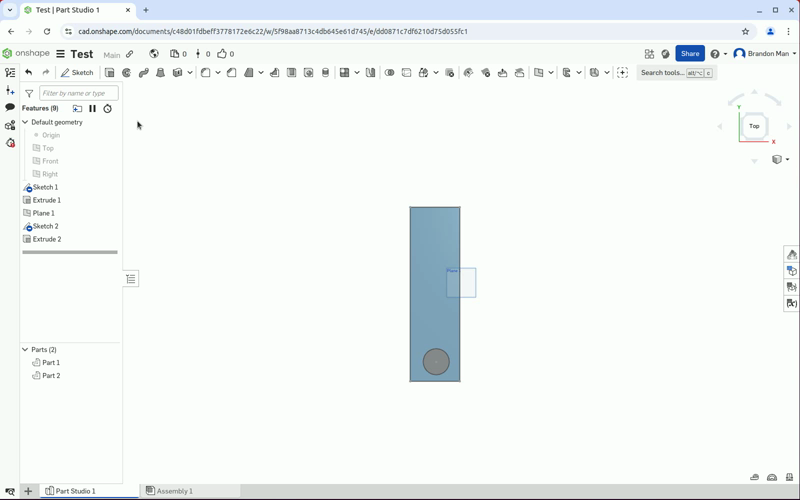
key(up, 3)
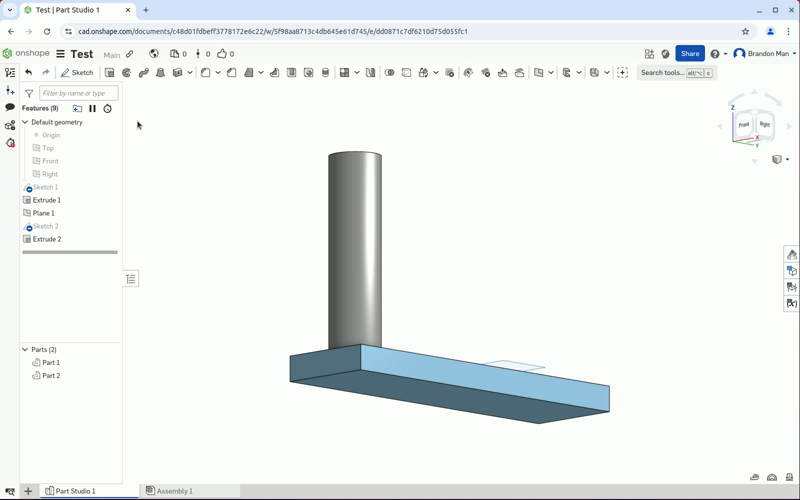
key(left, 3)
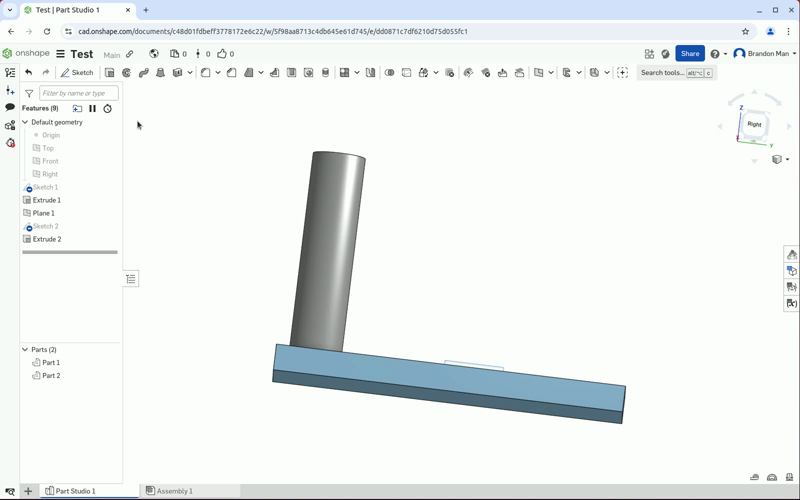
key(right, 3)
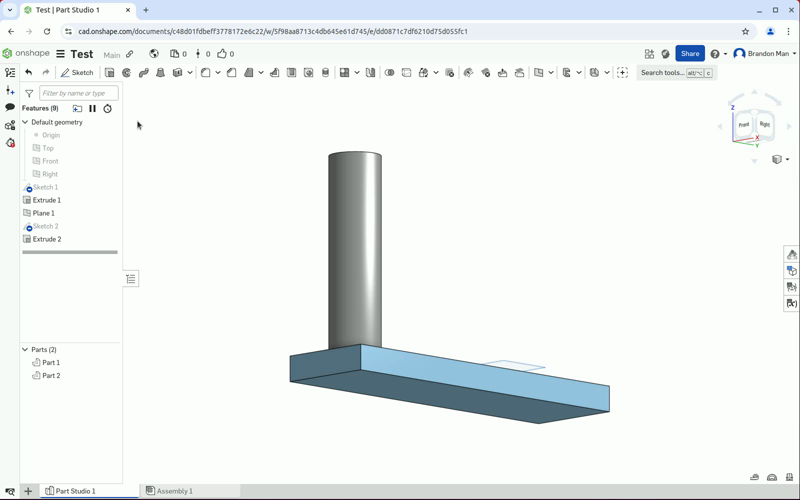
key(down, 3)
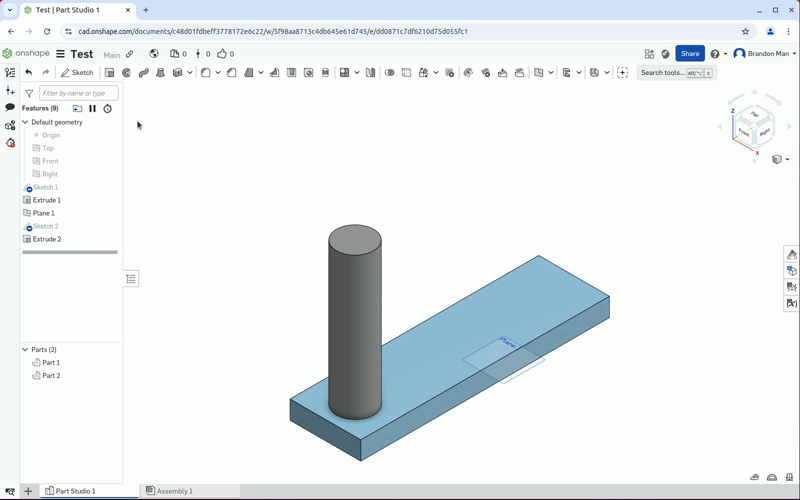
mouse_move(73, 189)
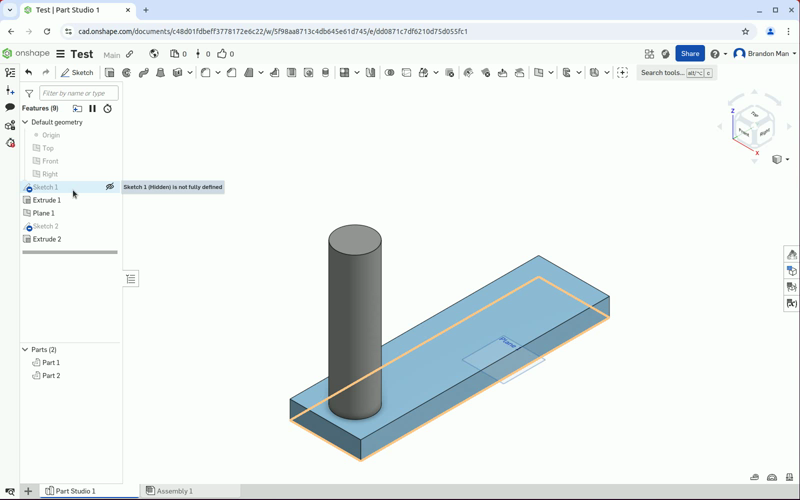
click(73, 189)